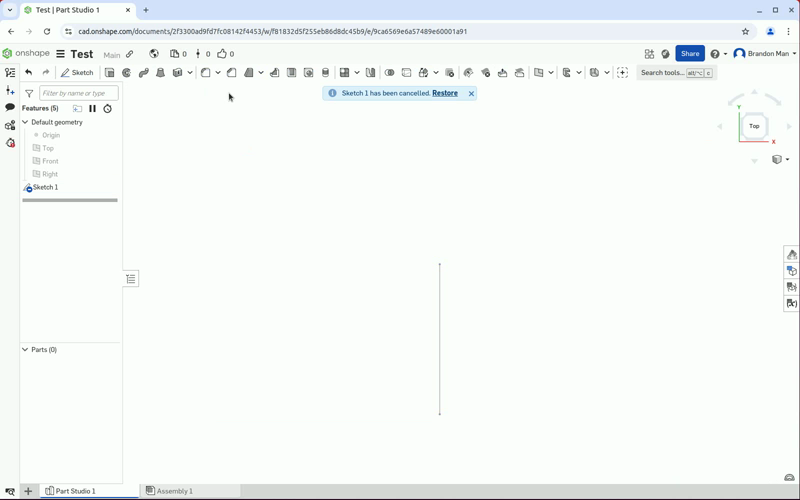
key(shift+h)
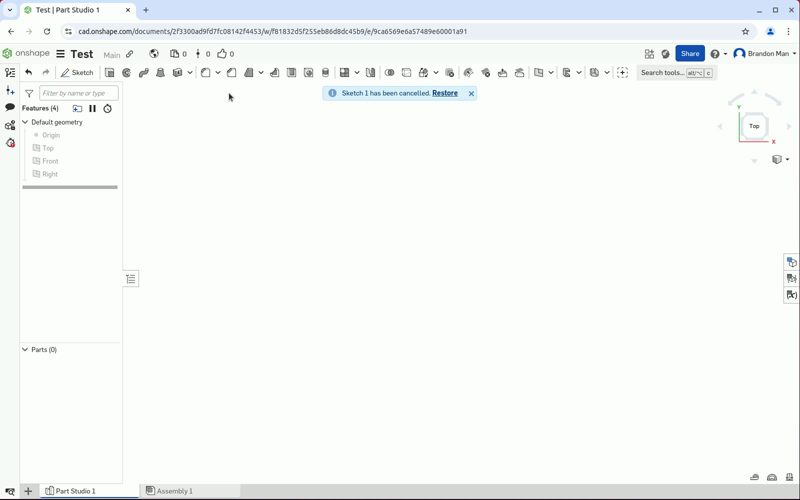
mouse_move(73, 352)
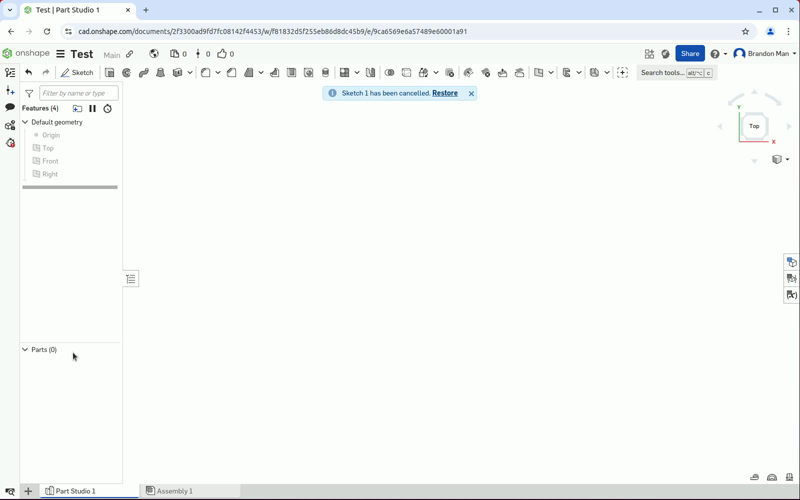
key(y)
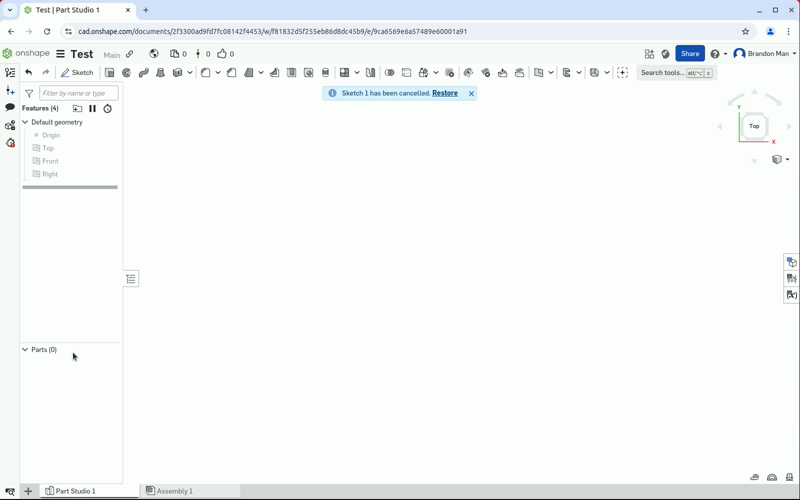
key(shift+p)
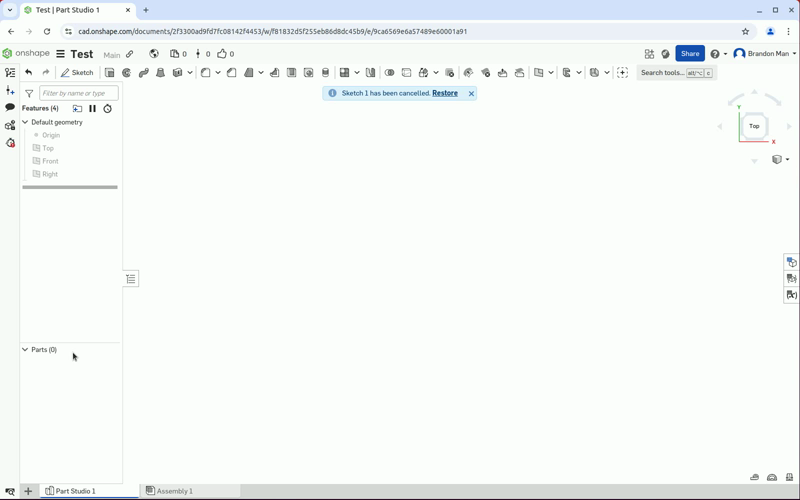
key(space)
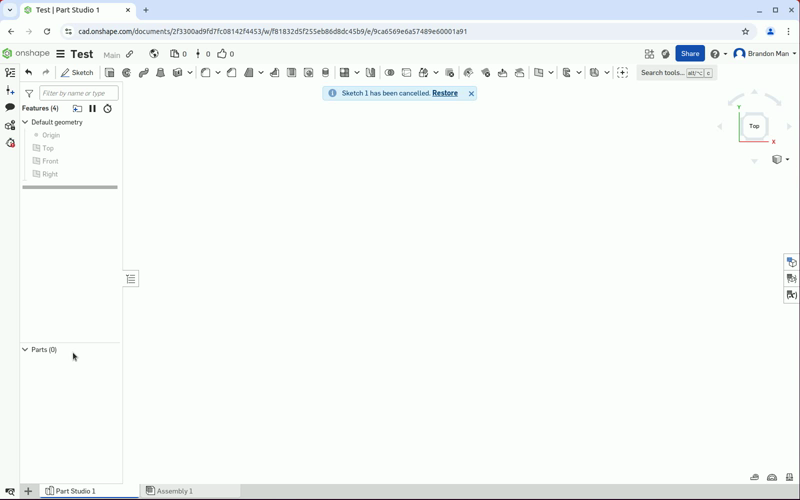
key_down(shift)
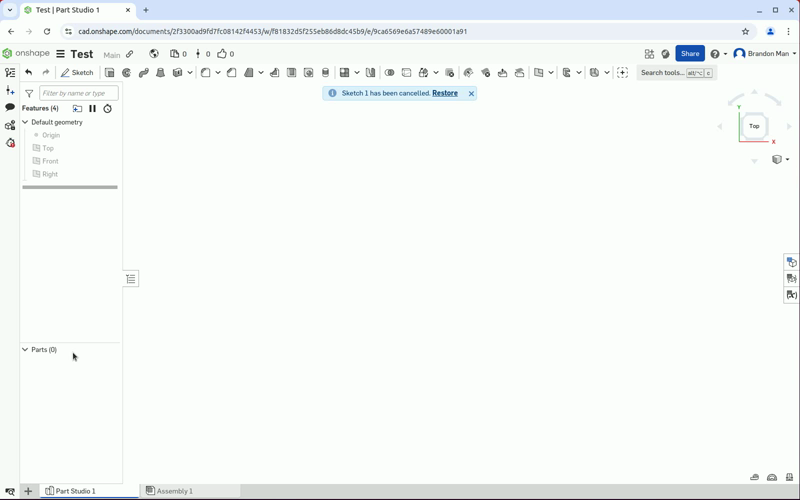
key(up)
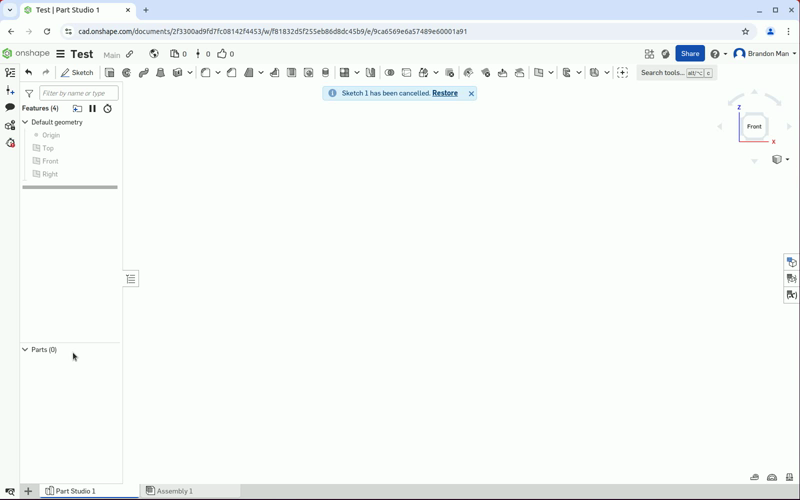
key_up(shift)
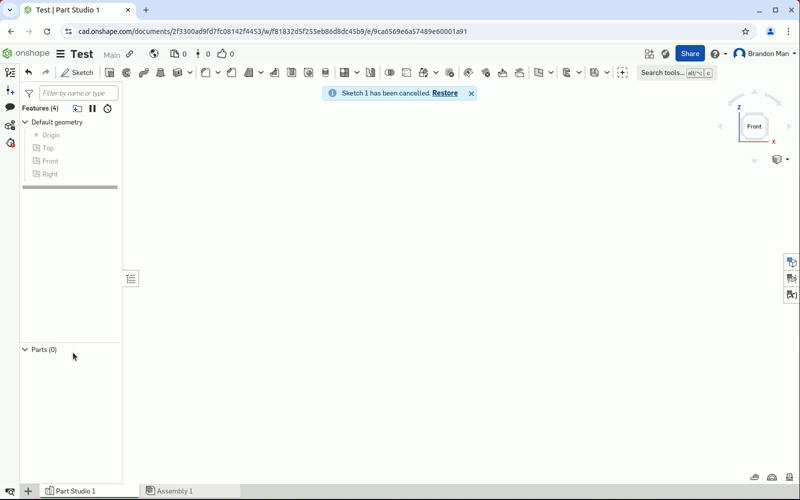
mouse_move(73, 352)
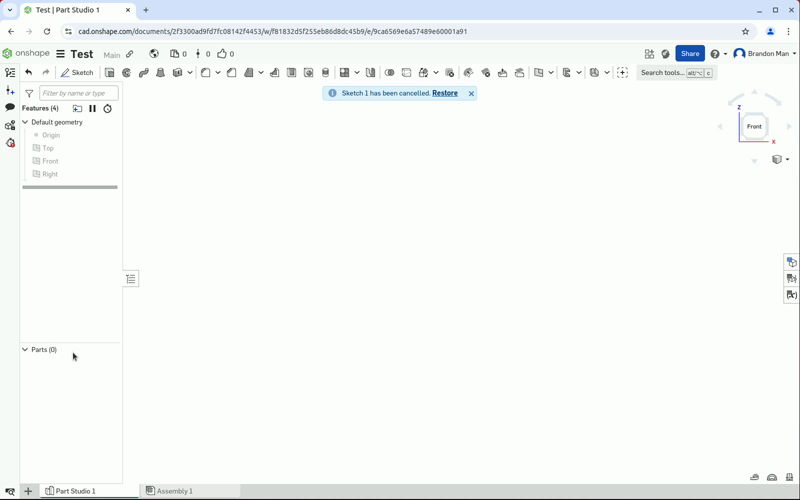
key(shift+y)
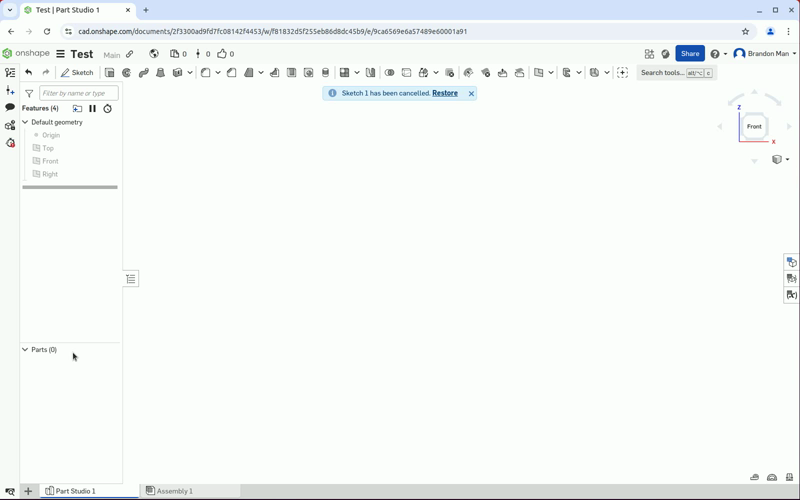
key(shift+s)
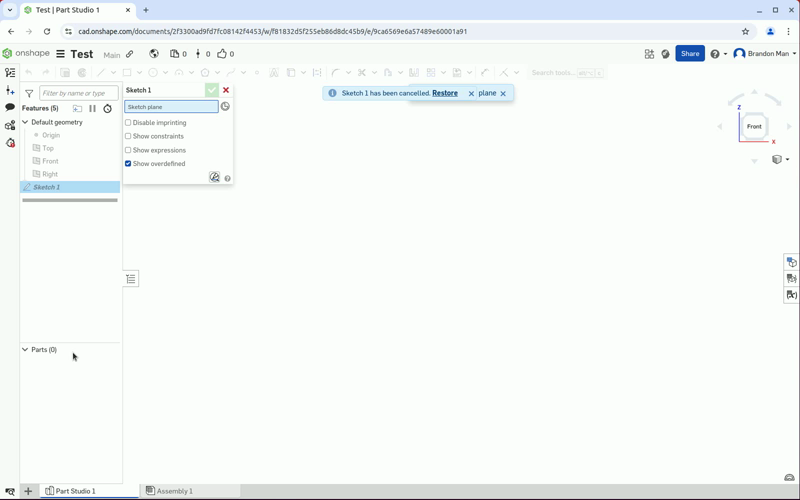
mouse_move(73, 163)
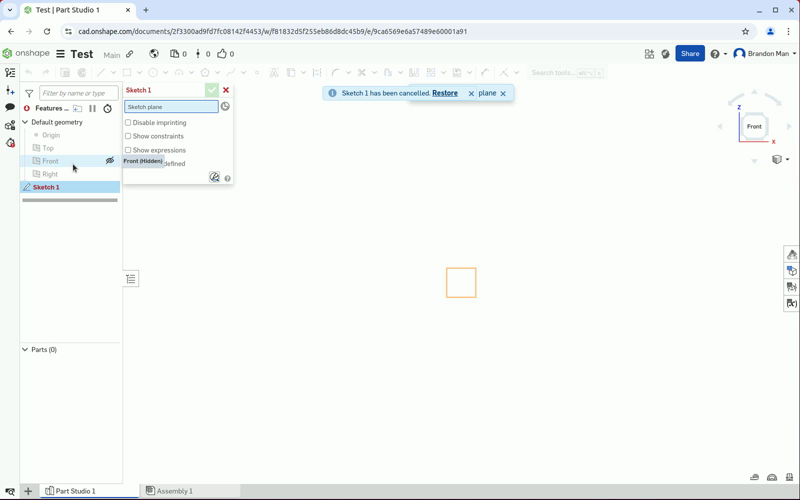
click(73, 163)
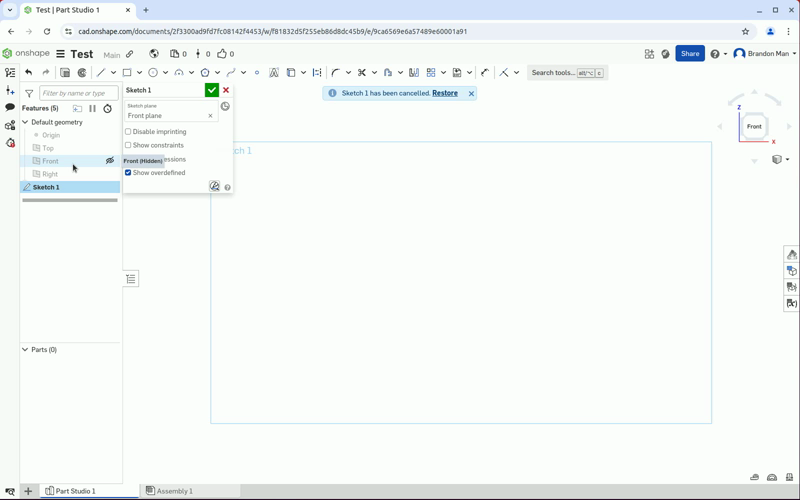
mouse_move(73, 352)
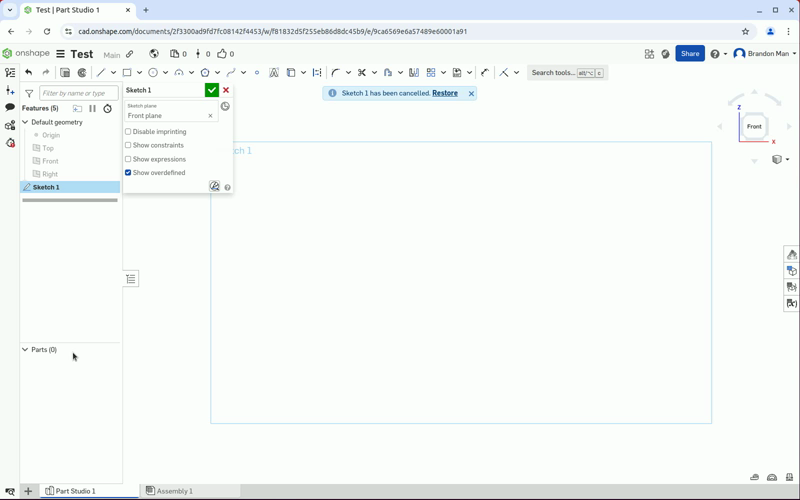
key(y)
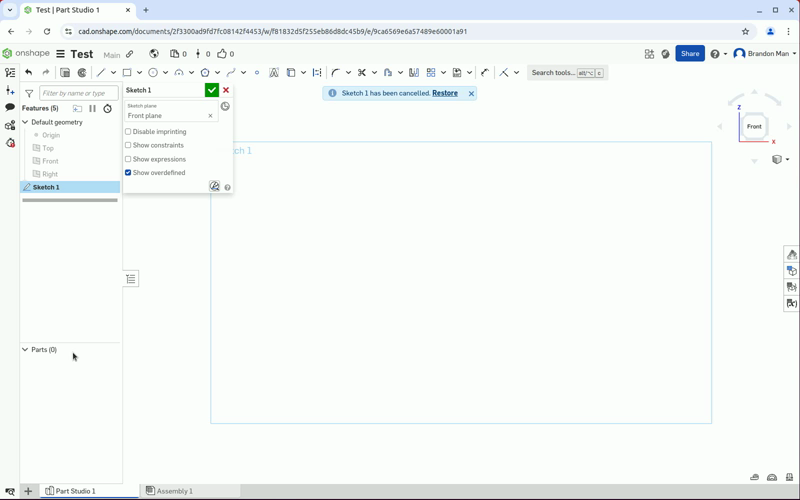
key(c)
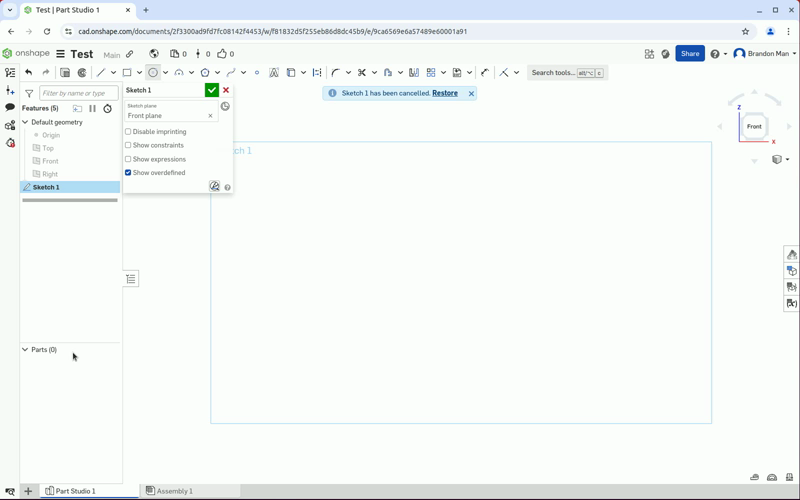
key_down(shift)
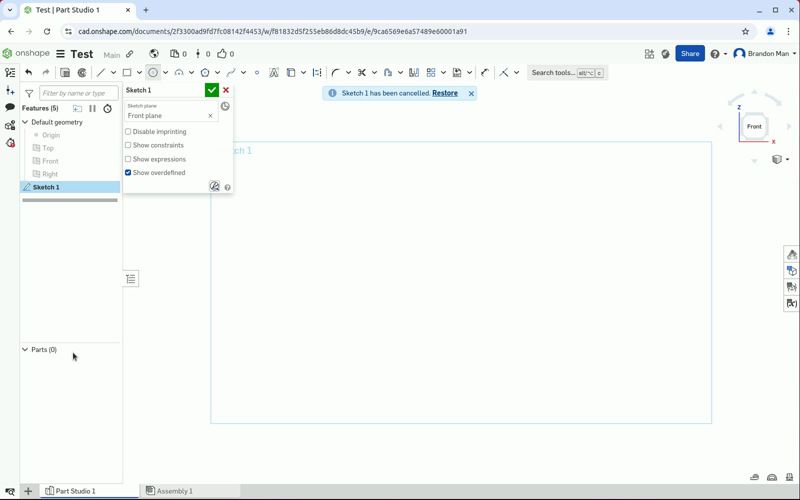
mouse_move(460, 282)
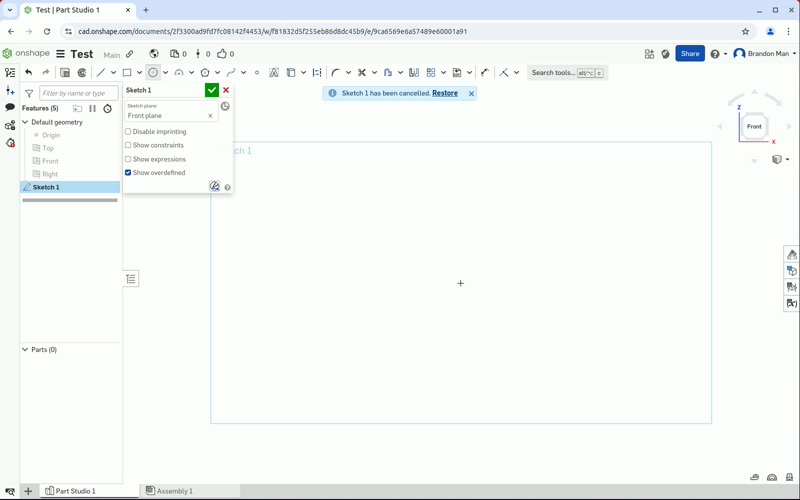
click(460, 282)
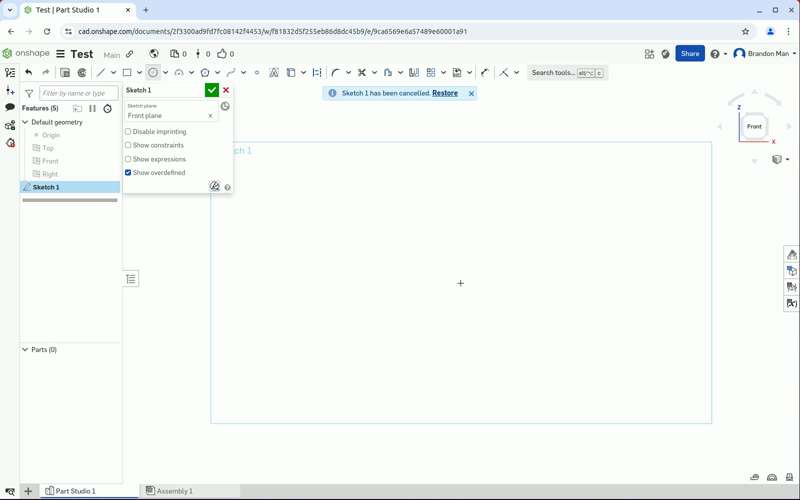
key_up(shift)
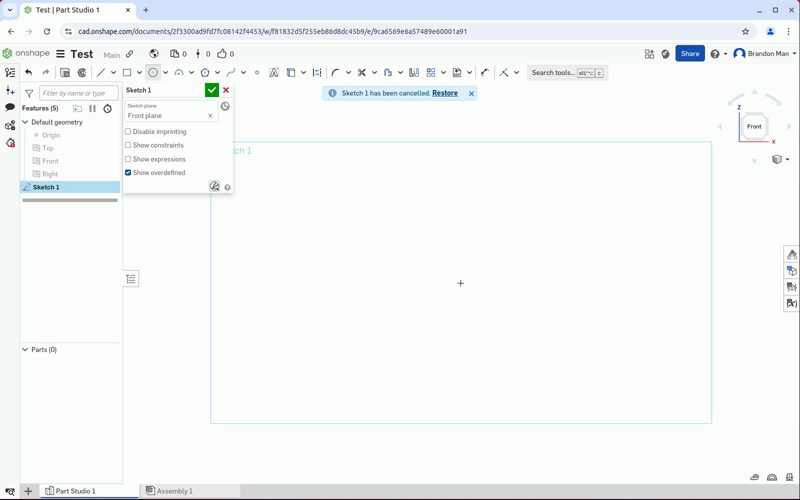
mouse_move(505, 282)
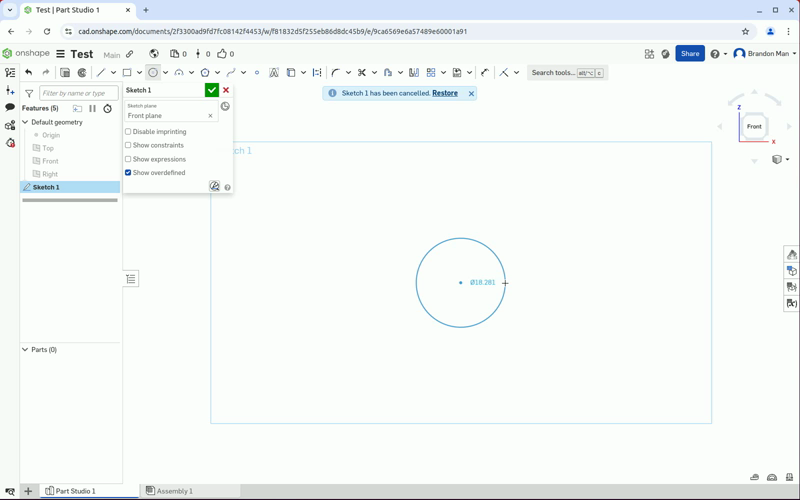
click(505, 282)
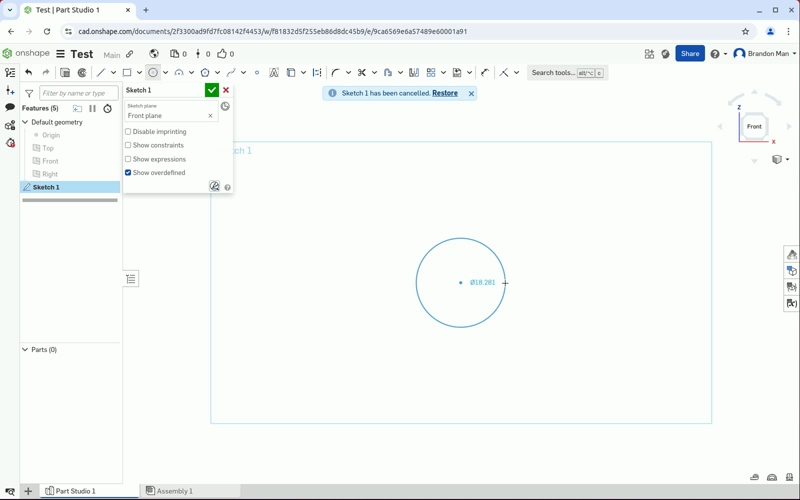
key(esc)
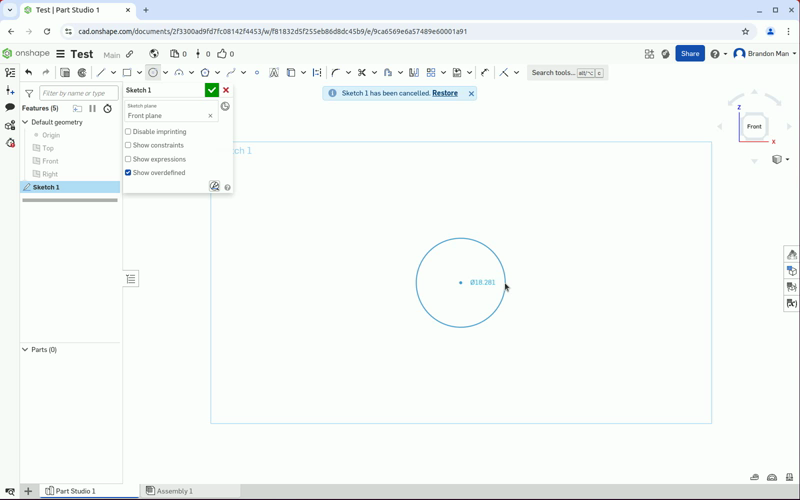
key(c)
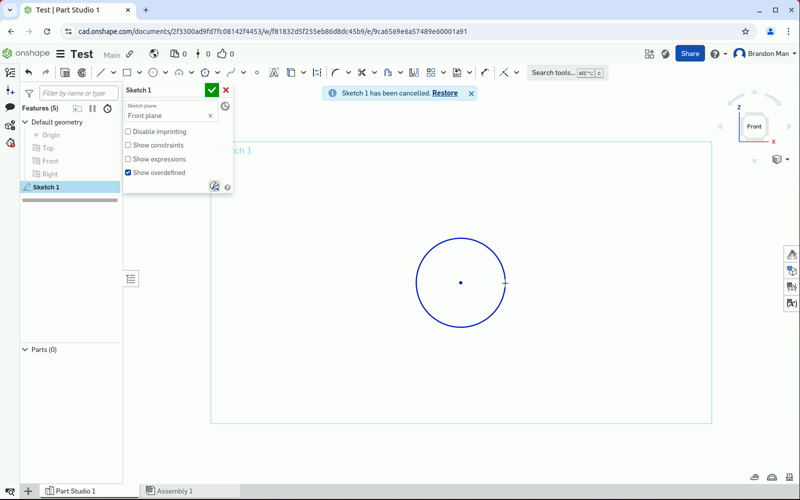
key_down(shift)
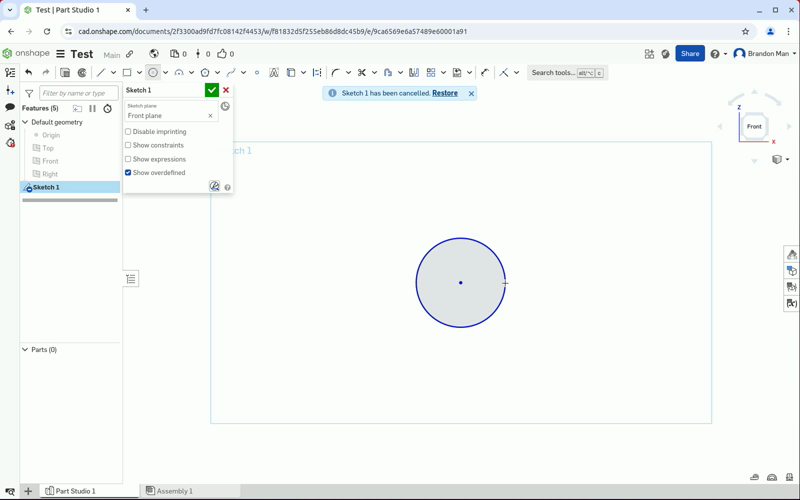
mouse_move(460, 282)
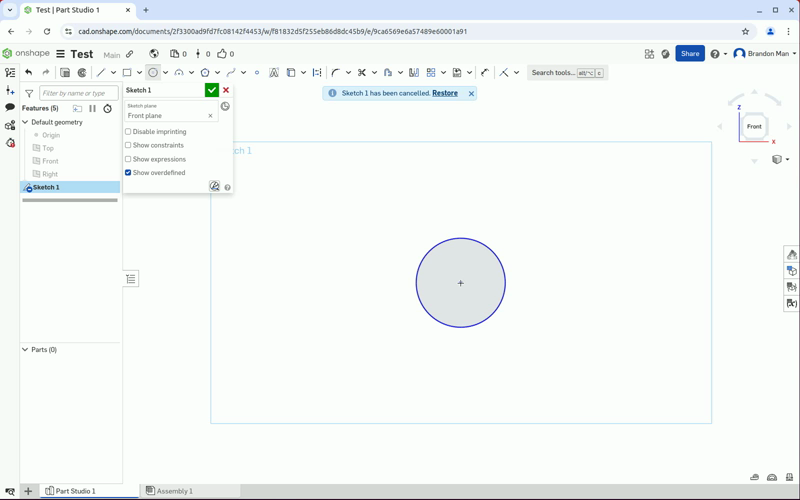
click(460, 282)
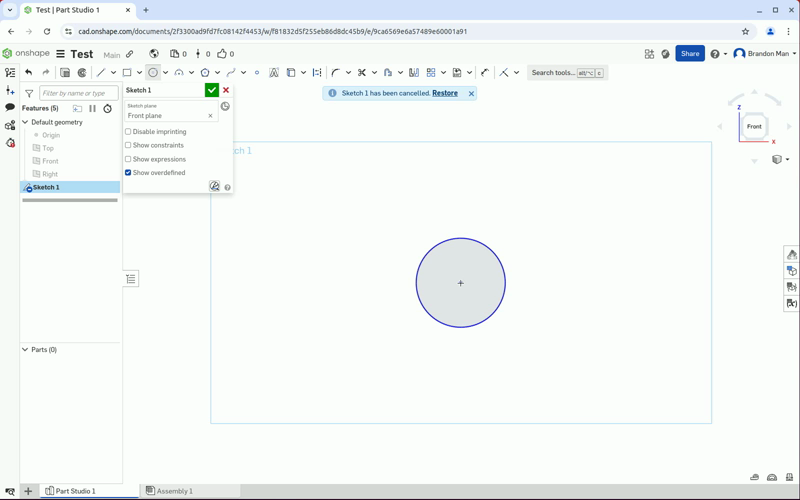
key_up(shift)
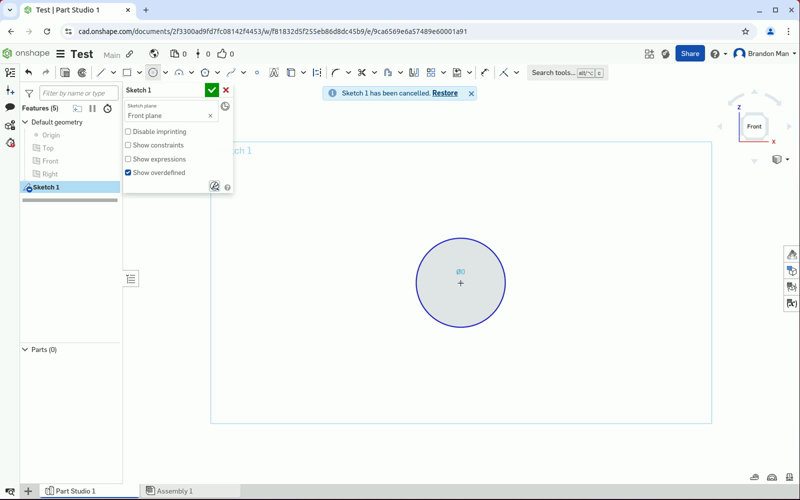
mouse_move(478, 282)
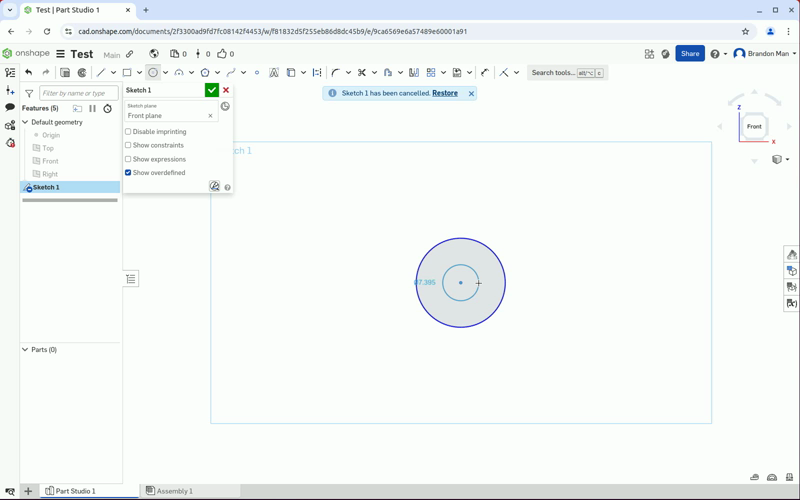
click(478, 282)
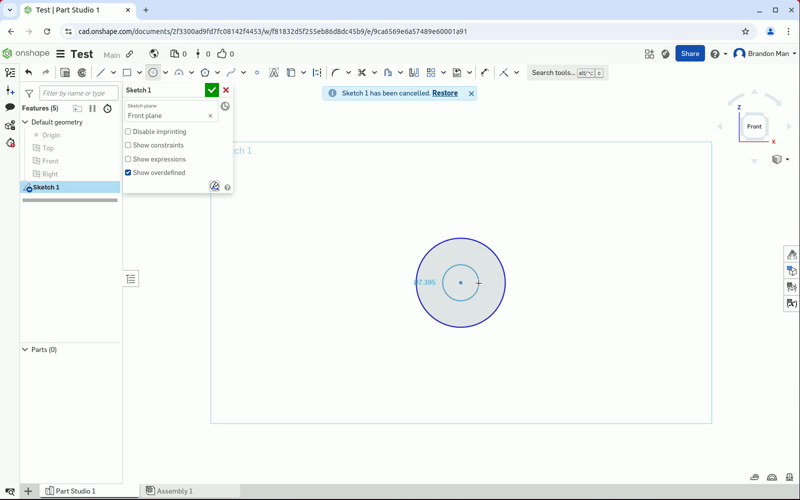
key(esc)
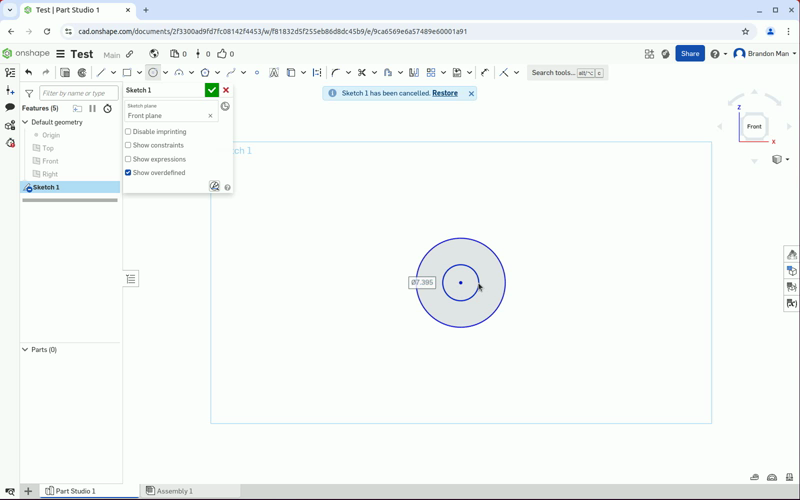
mouse_move(452, 307)
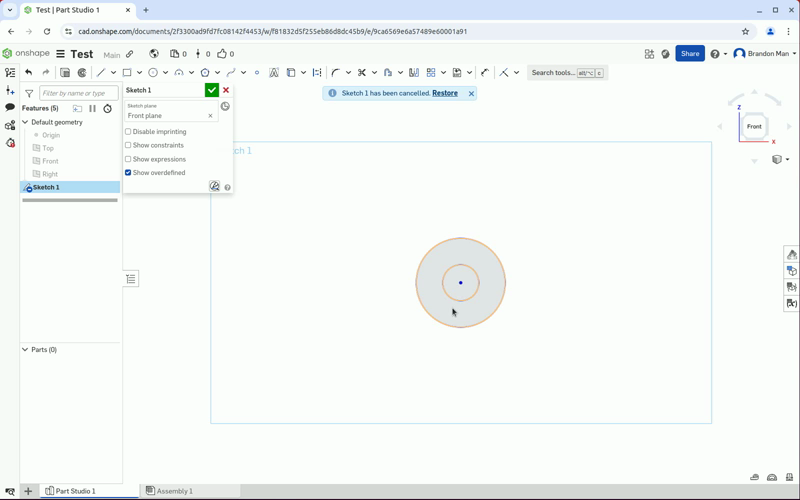
click(452, 307)
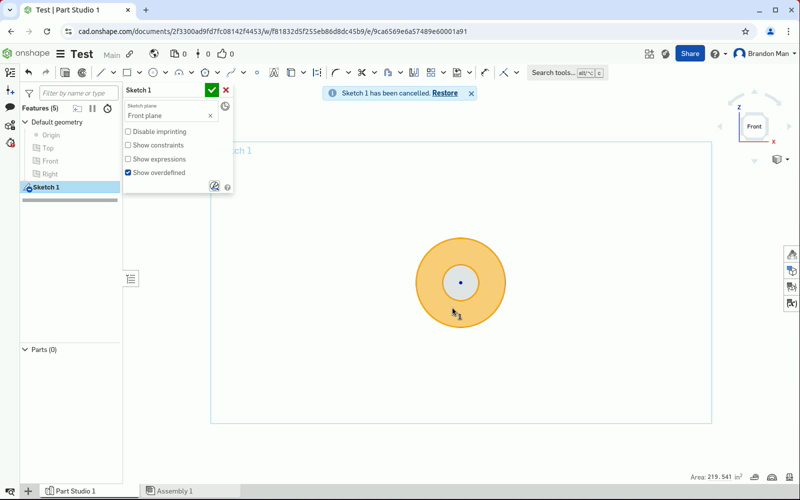
mouse_move(73, 352)
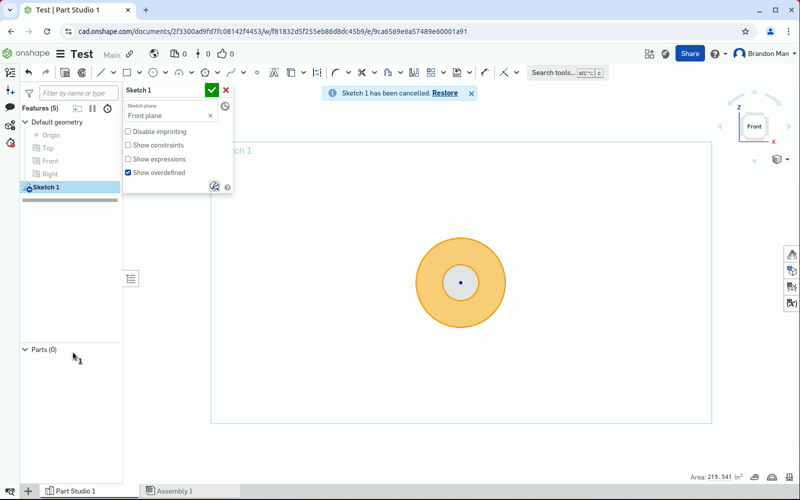
key(shift+y)
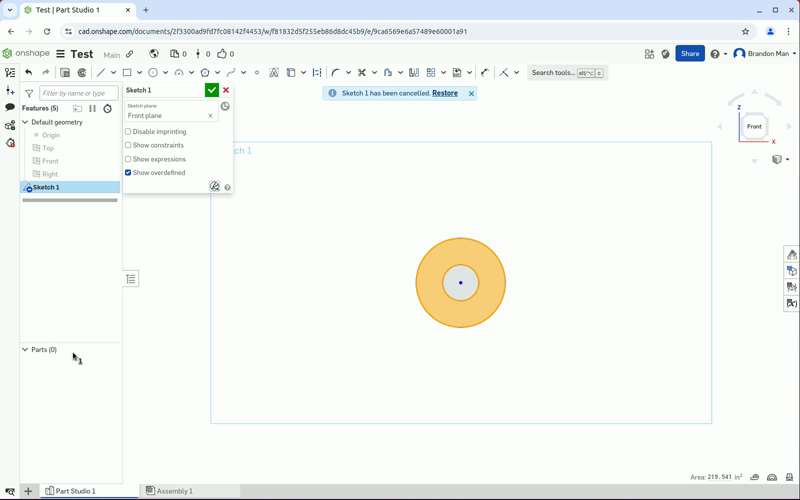
key(shift+e)
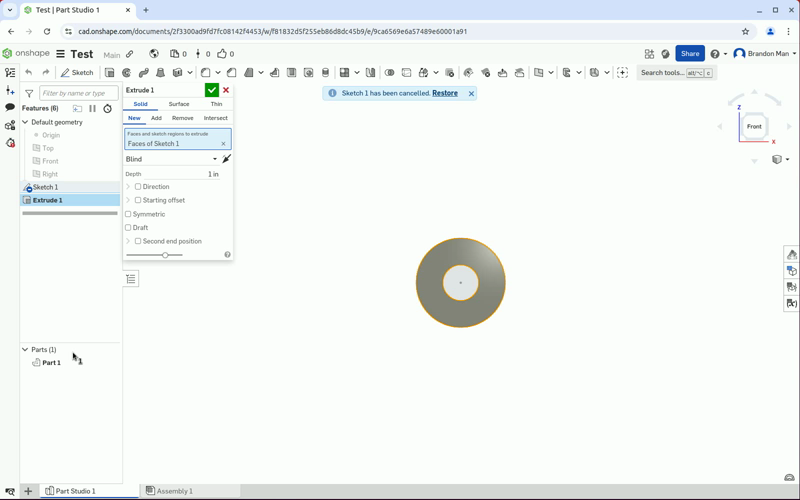
mouse_move(143, 106)
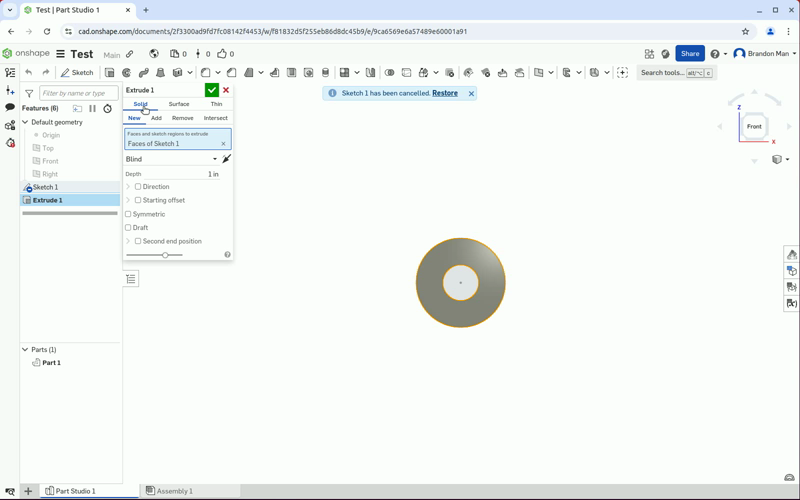
click(143, 106)
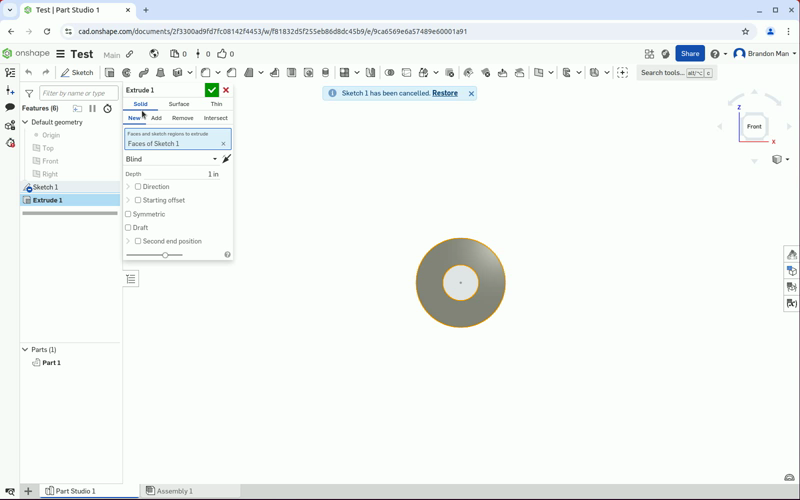
mouse_move(137, 120)
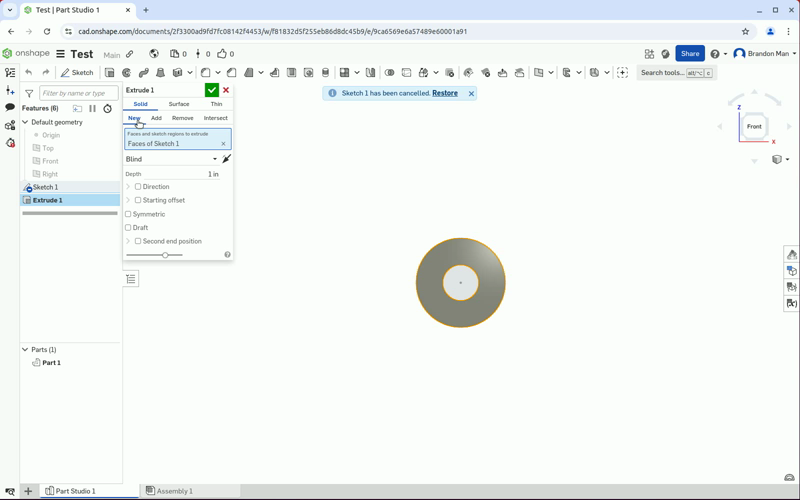
click(137, 120)
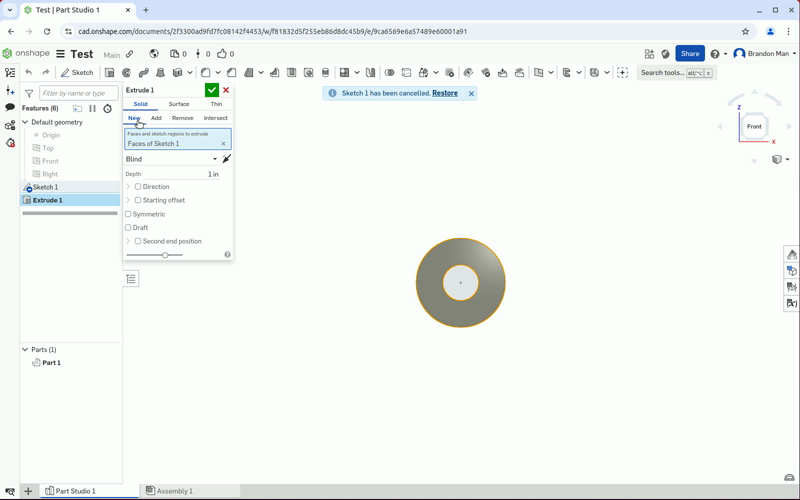
key(tab, 4)
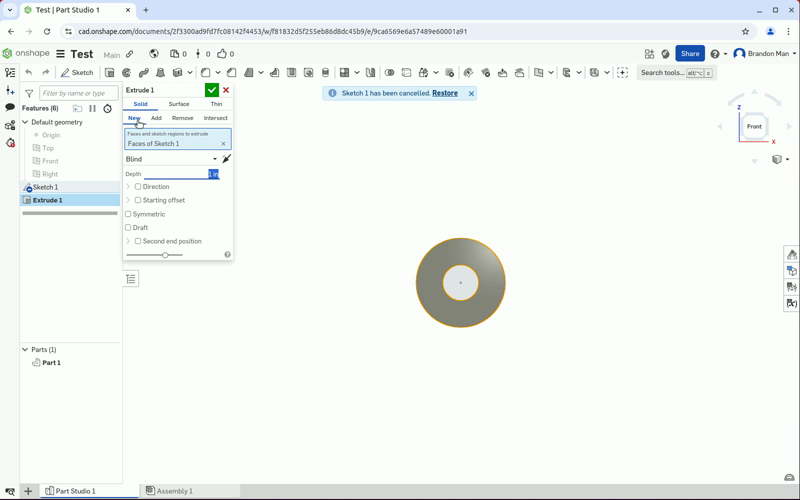
text(3.611)
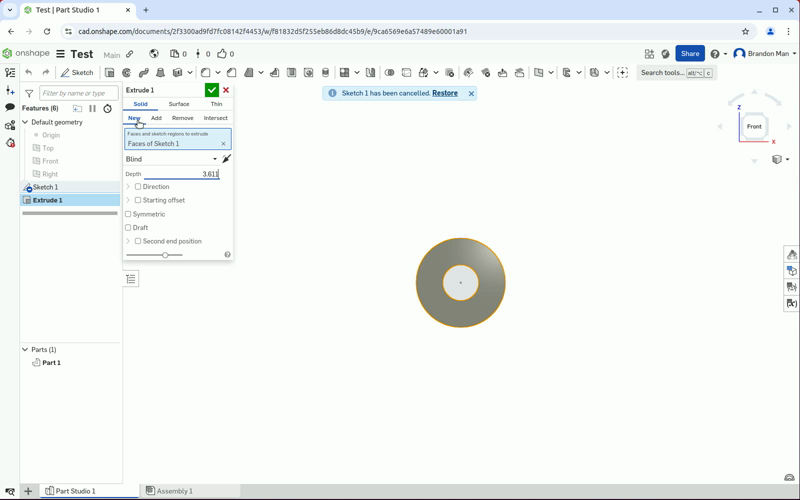
key(enter)
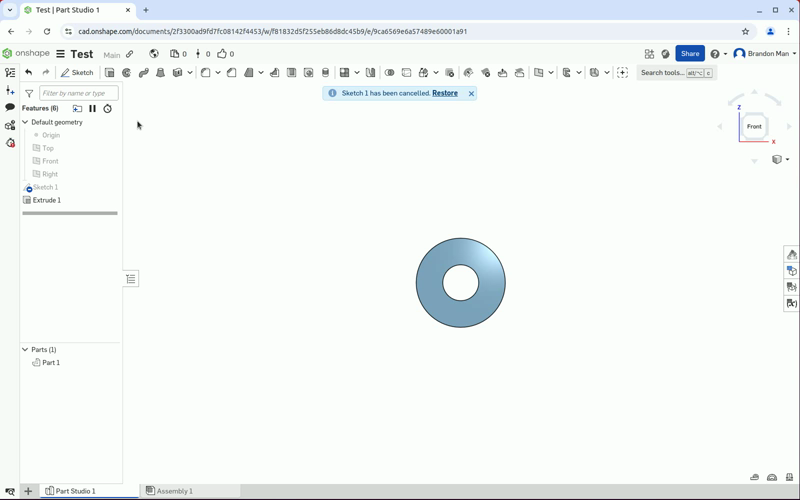
key(shift+h)
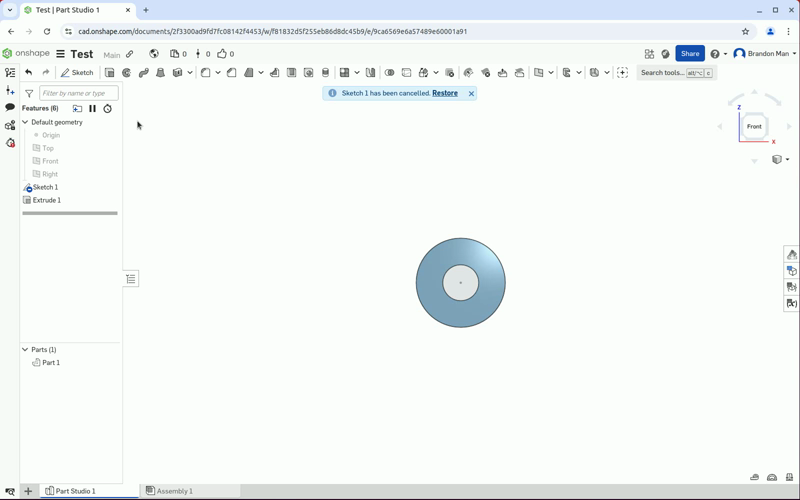
key(shift+h)
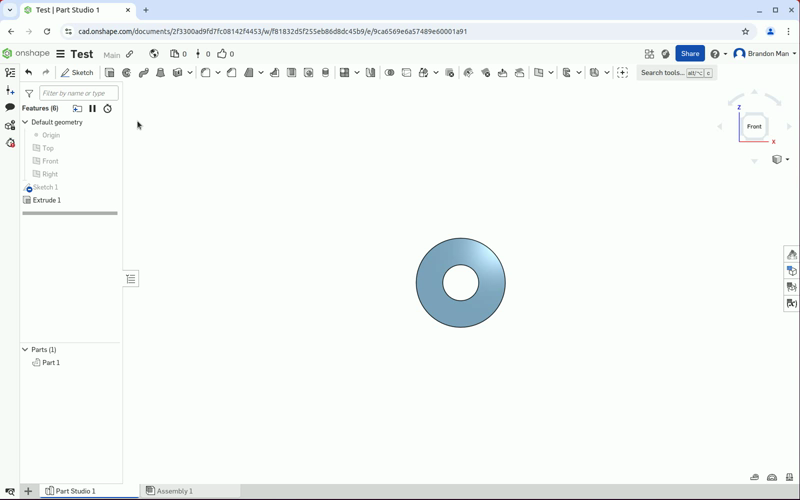
mouse_move(73, 189)
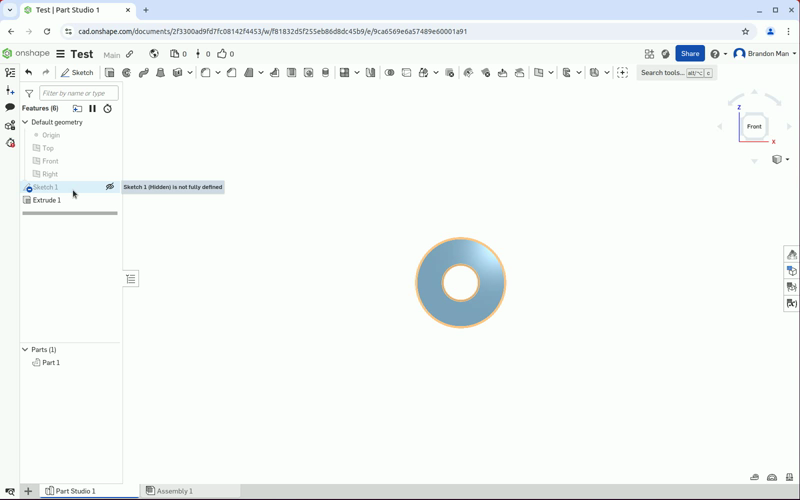
click(73, 189)
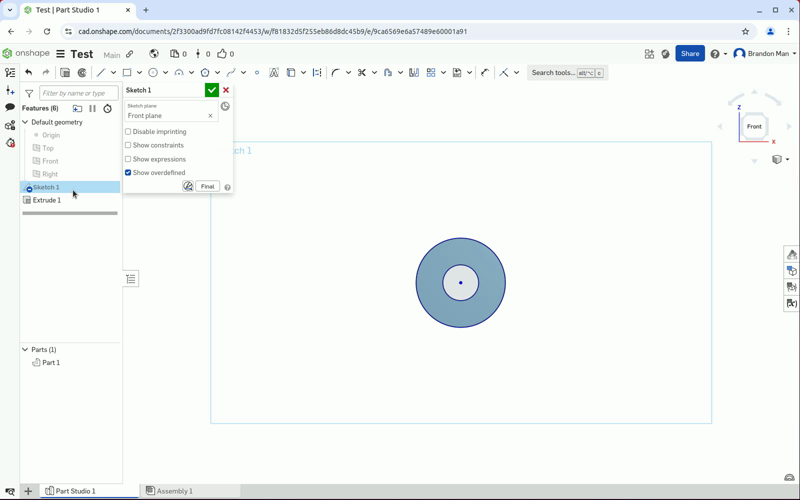
mouse_move(229, 92)
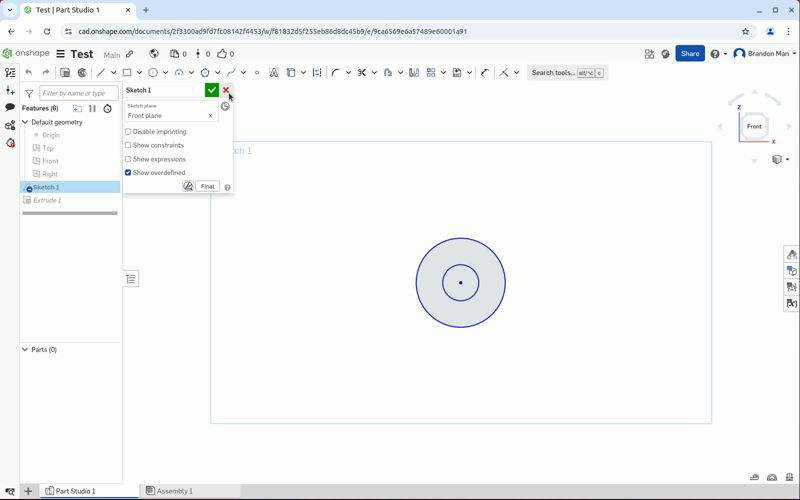
click(229, 92)
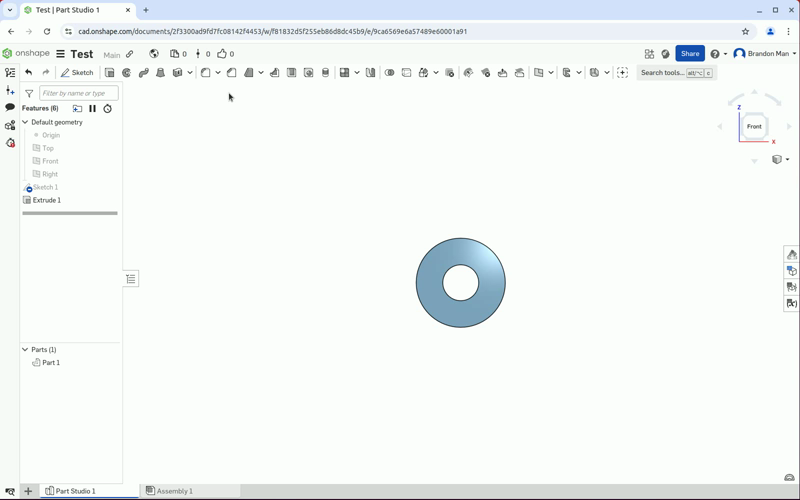
mouse_move(541, 75)
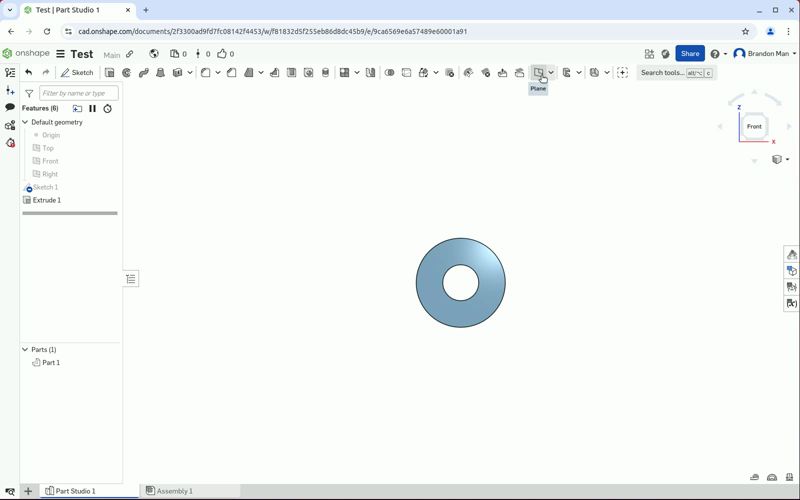
click(541, 75)
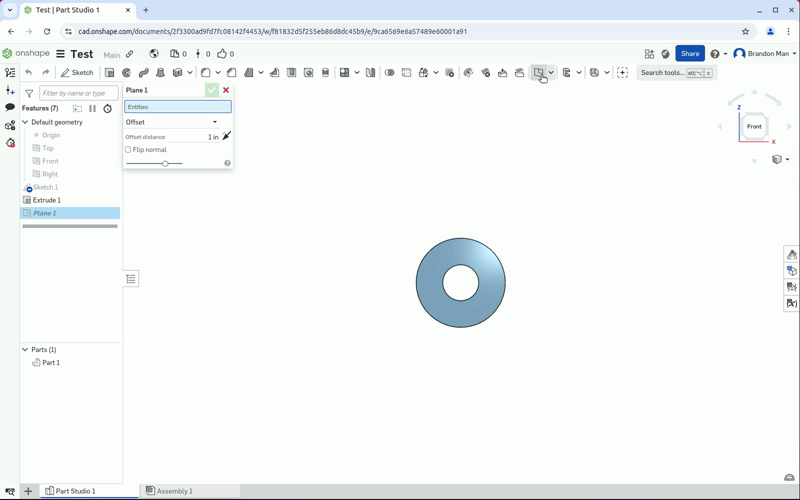
mouse_move(73, 163)
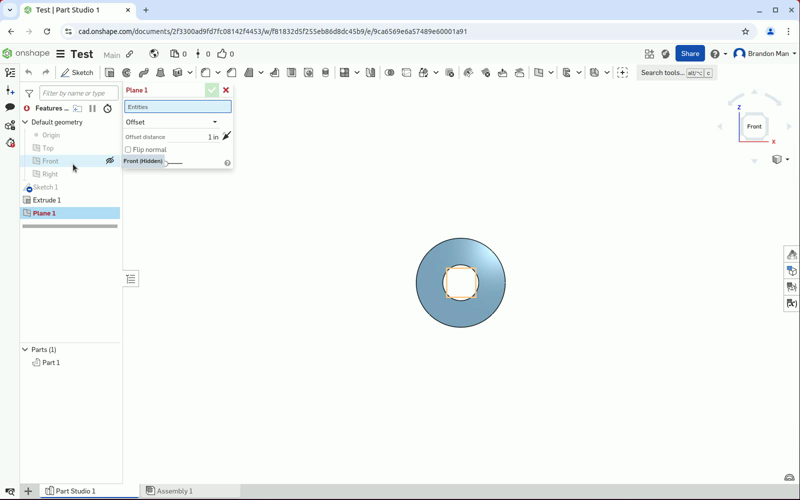
click(73, 163)
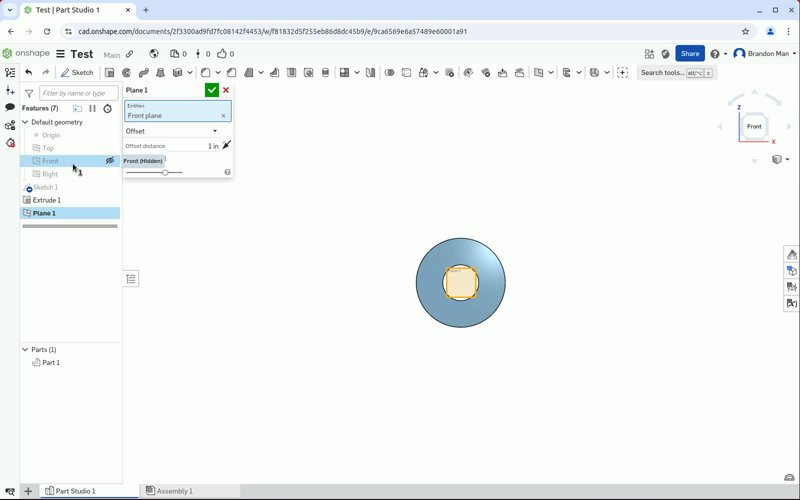
key(tab, 2)
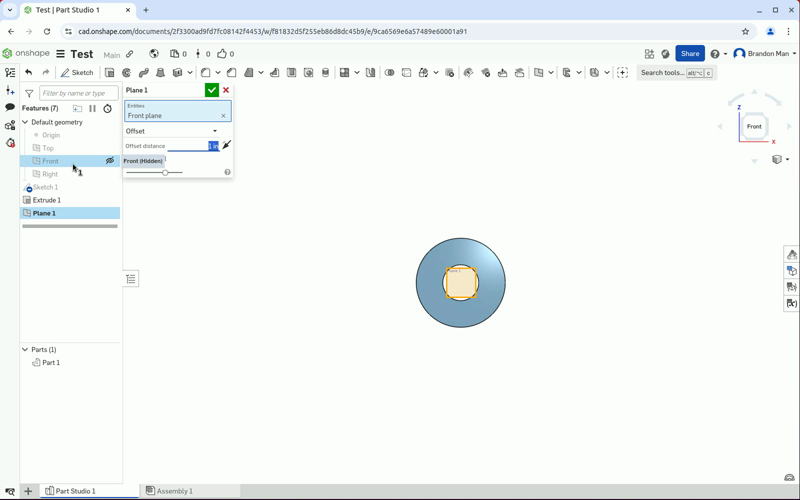
text(3.605)
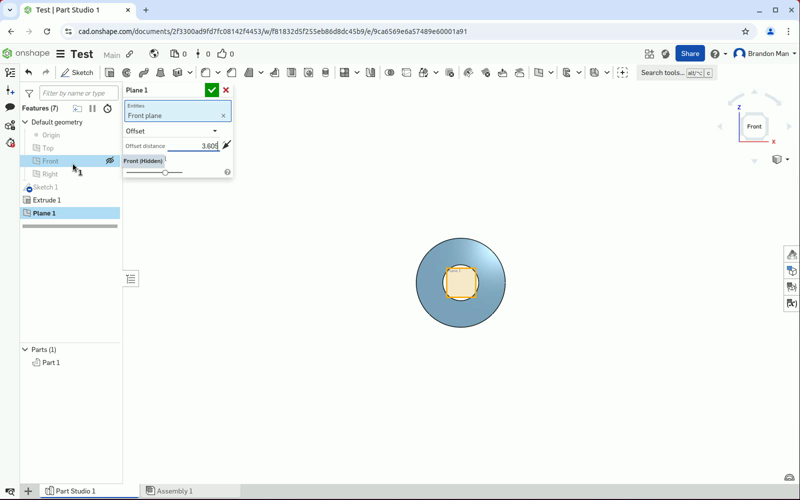
key(enter, 2)
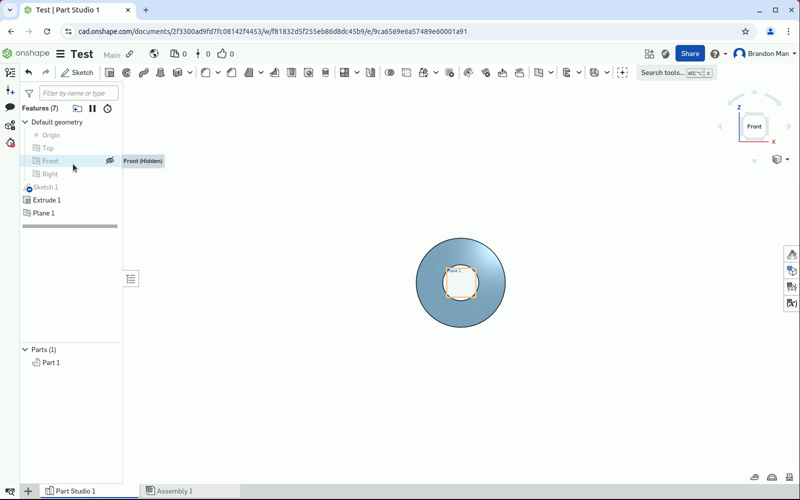
key(shift+s)
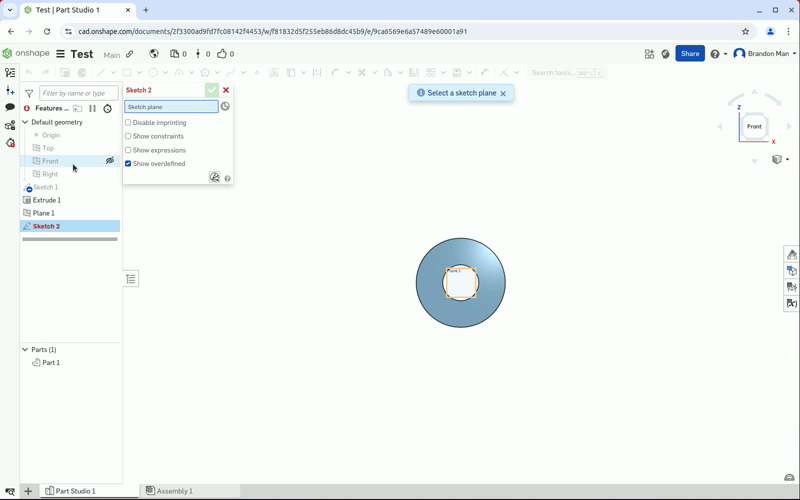
mouse_move(73, 215)
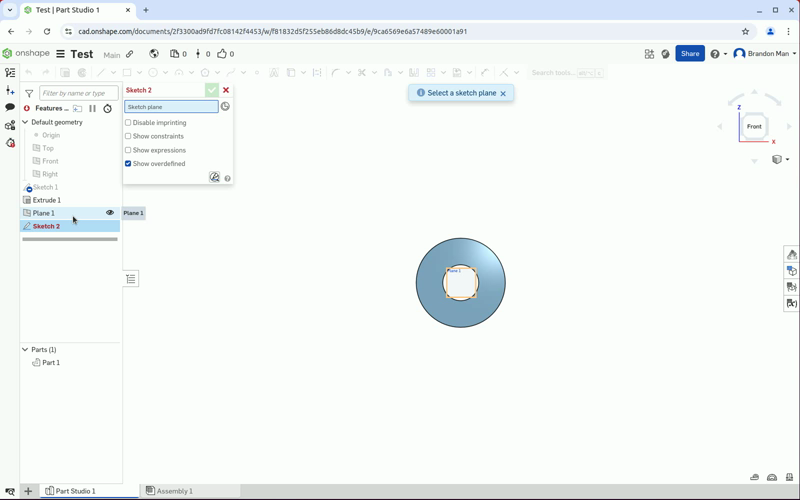
click(73, 215)
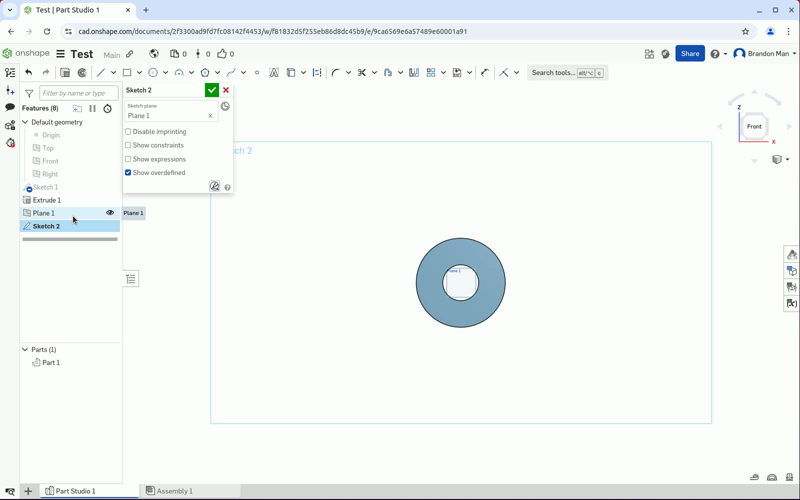
mouse_move(73, 352)
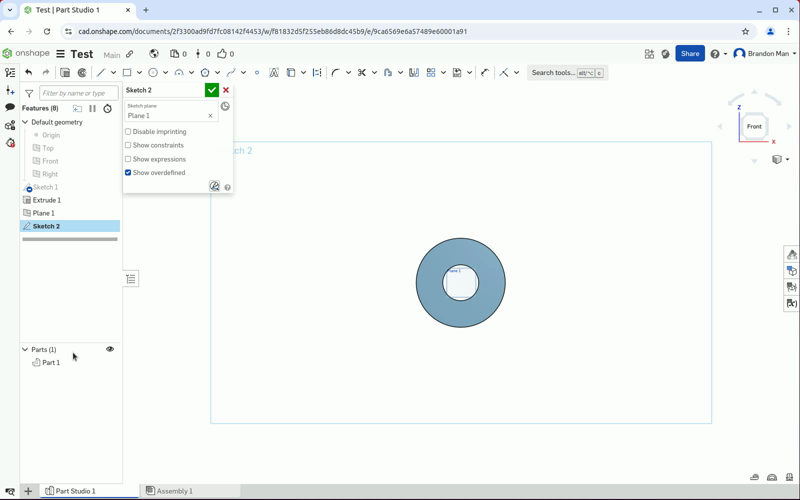
key(y)
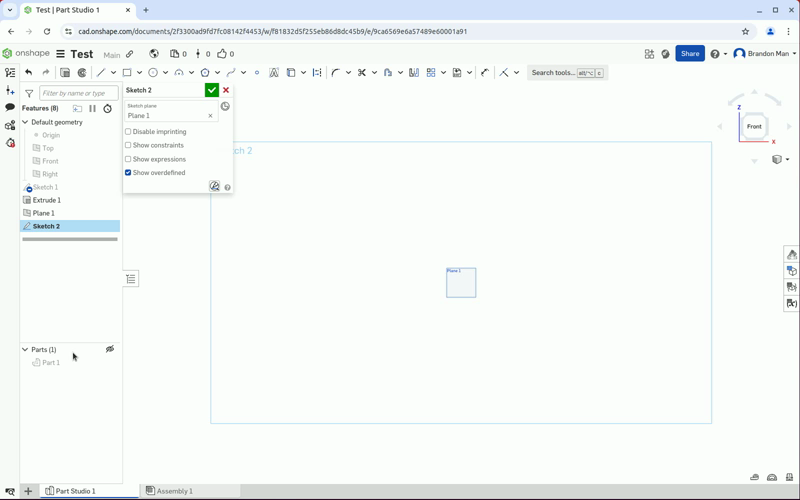
key(c)
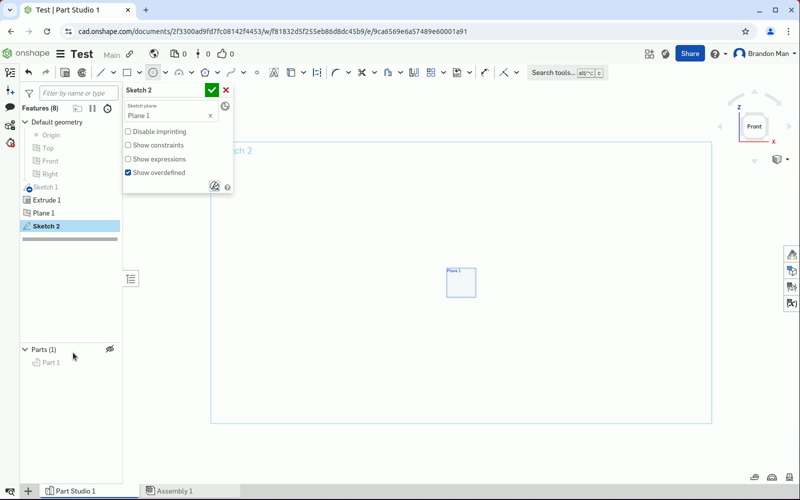
key_down(shift)
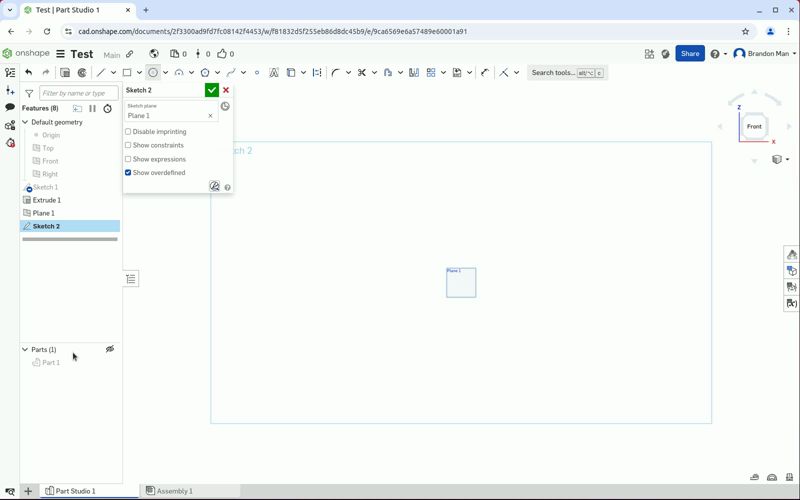
mouse_move(460, 282)
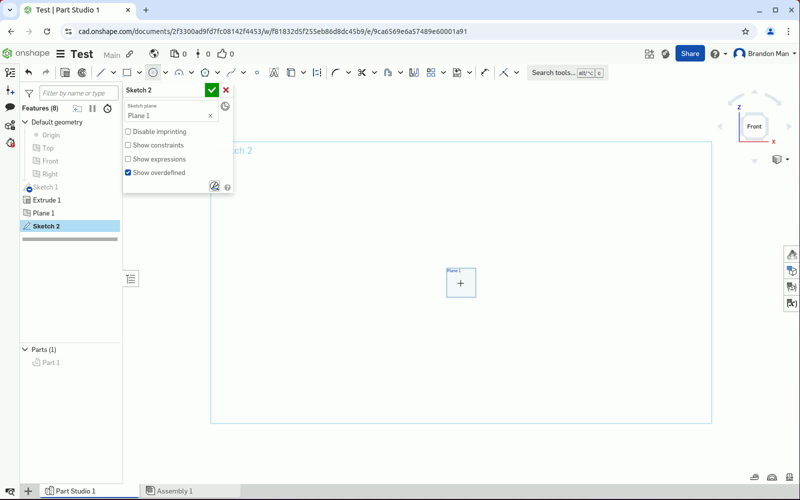
click(460, 282)
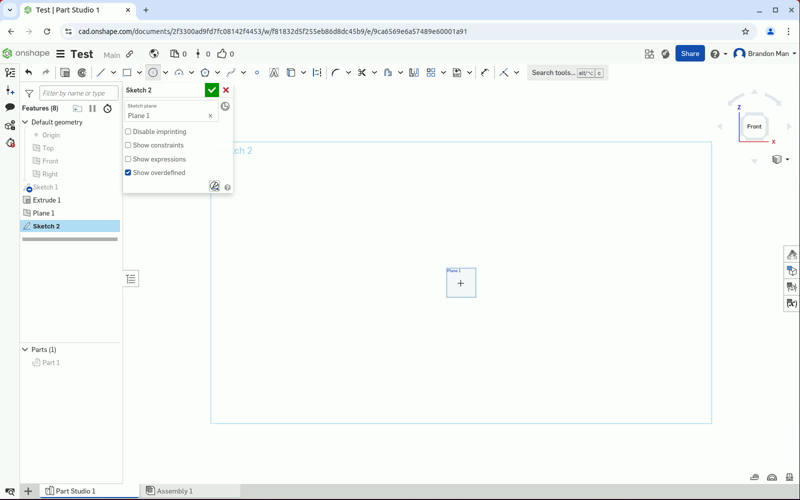
key_up(shift)
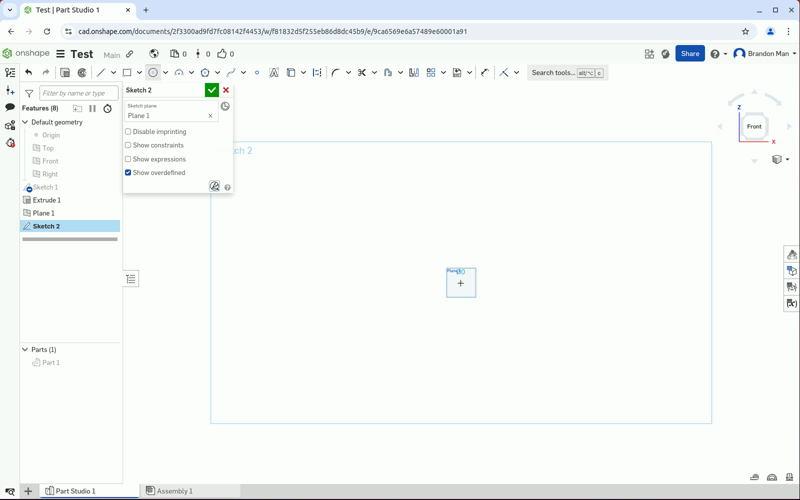
mouse_move(492, 282)
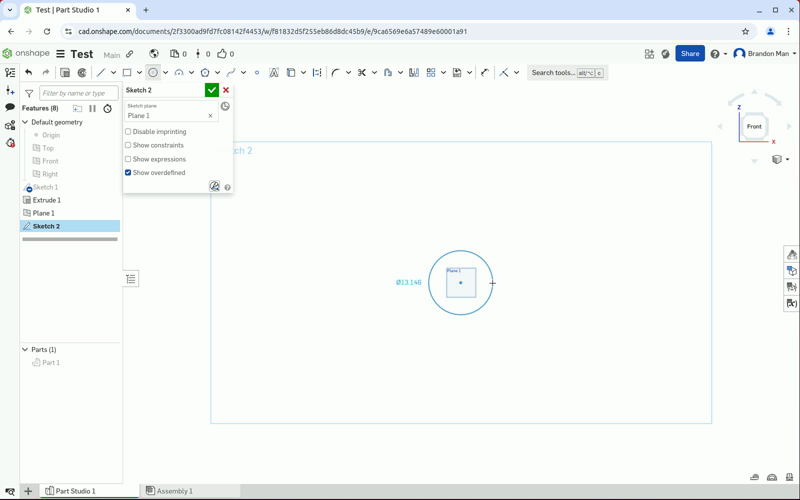
click(492, 282)
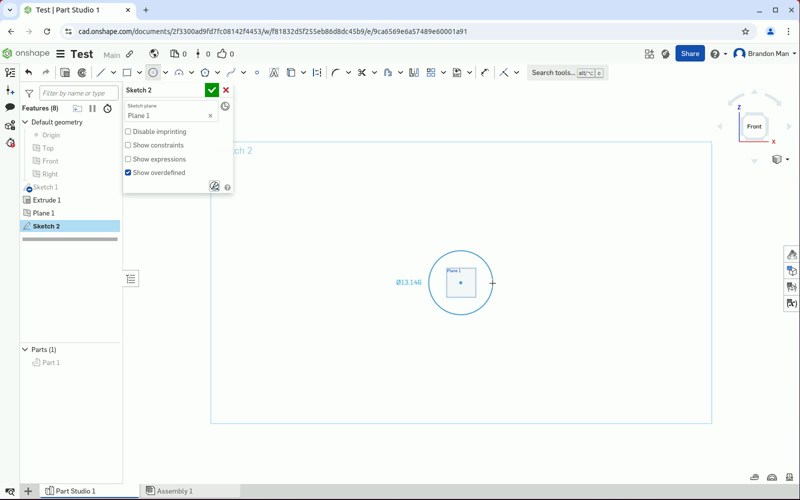
key(esc)
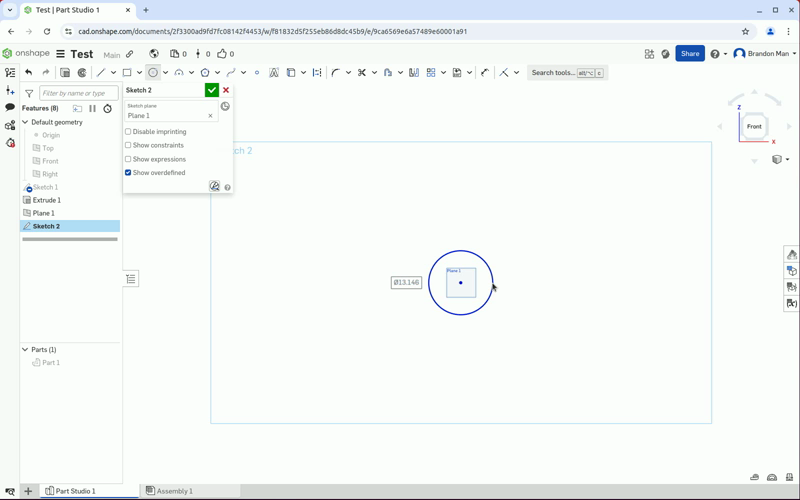
key(c)
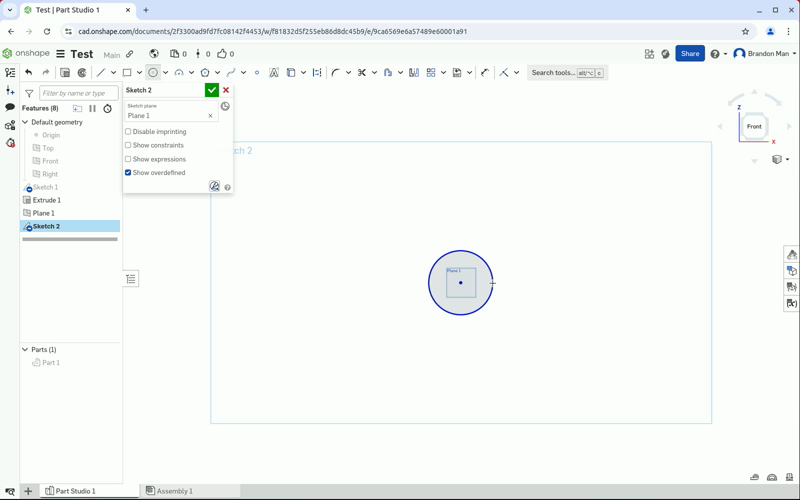
key_down(shift)
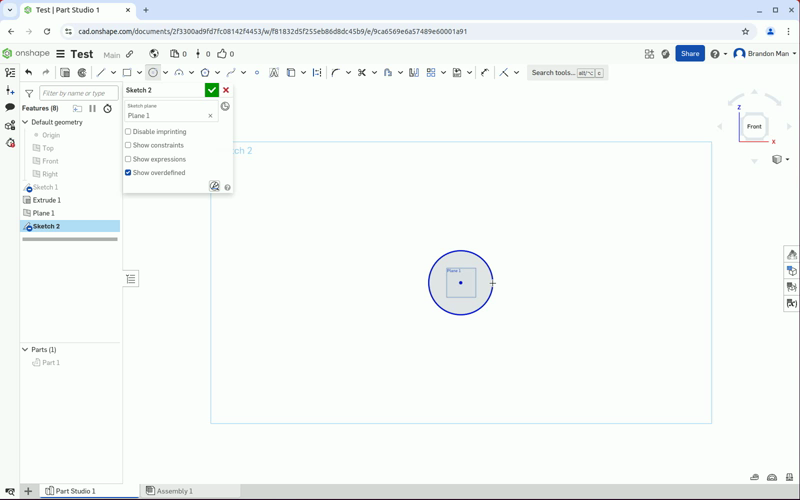
mouse_move(460, 282)
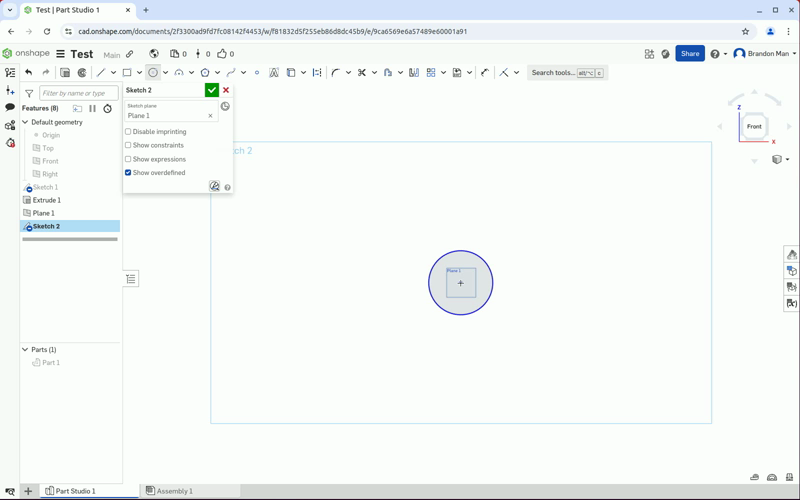
click(460, 282)
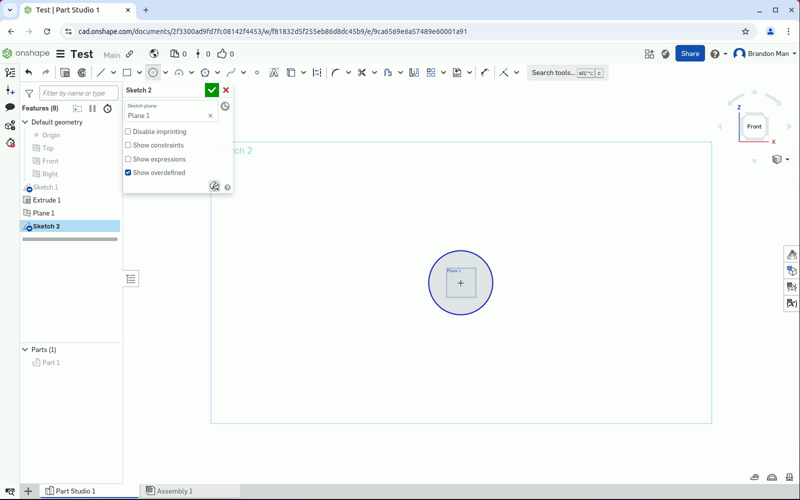
key_up(shift)
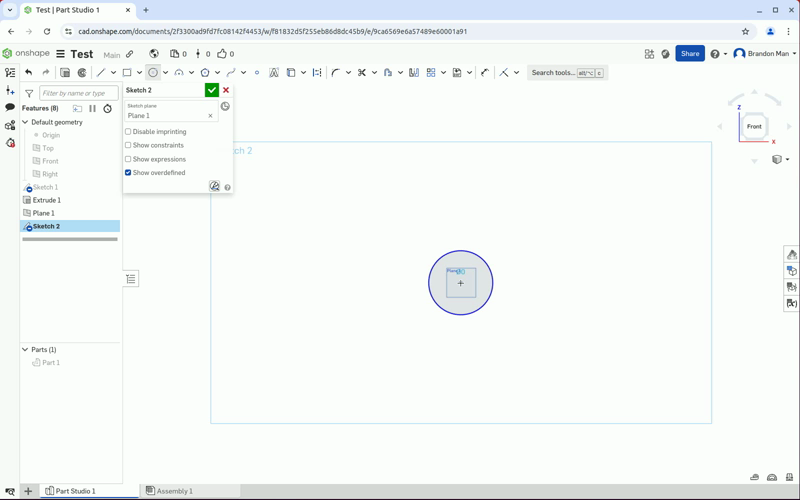
mouse_move(478, 282)
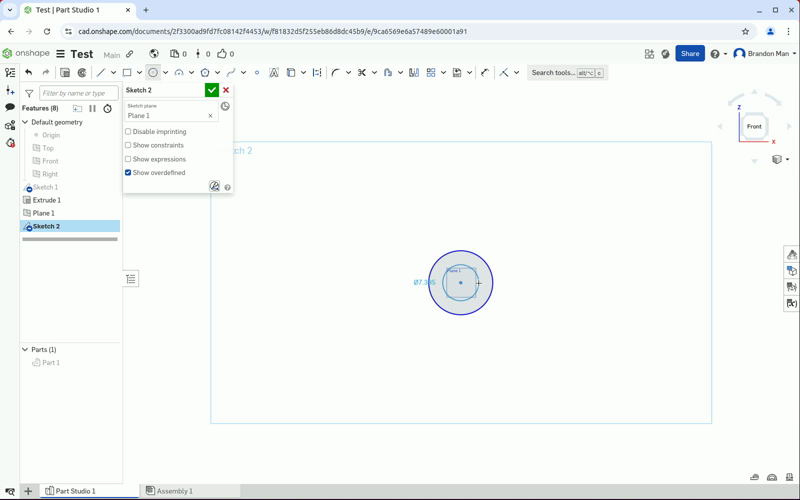
click(478, 282)
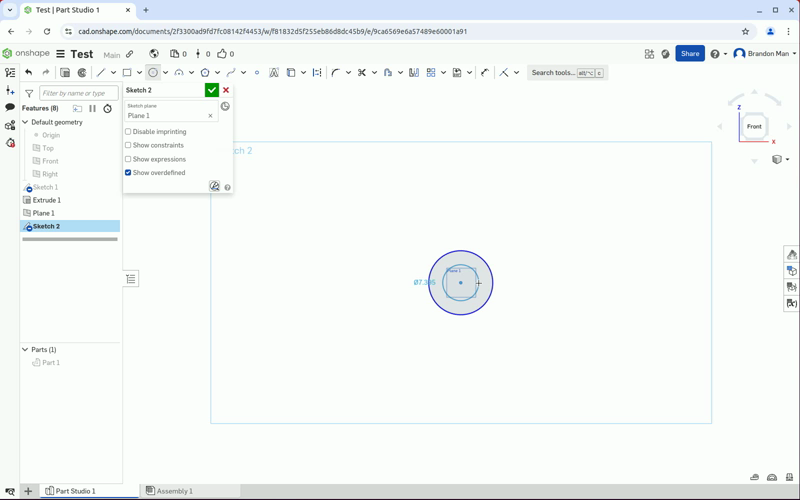
key(esc)
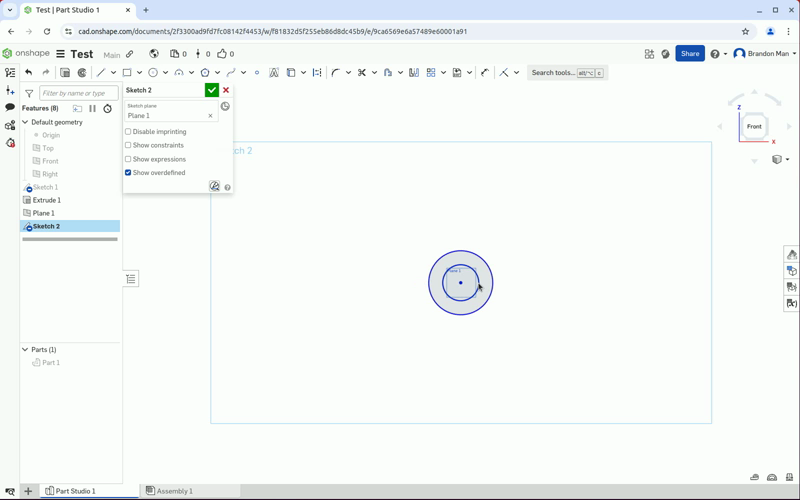
mouse_move(471, 299)
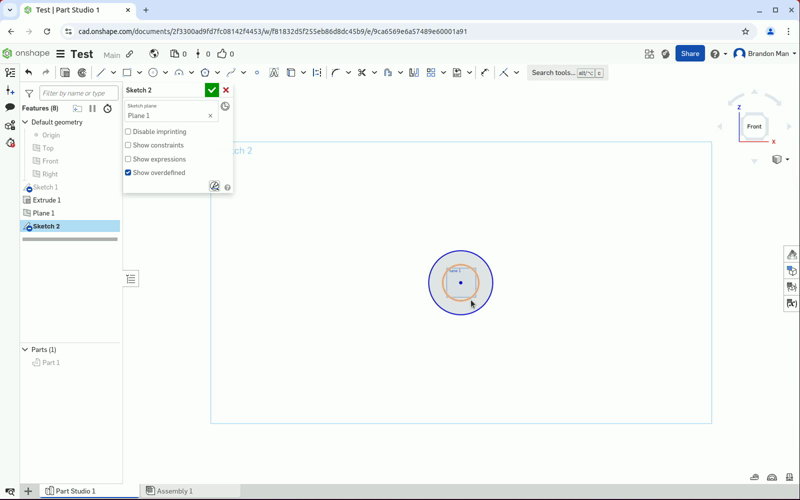
click(471, 299)
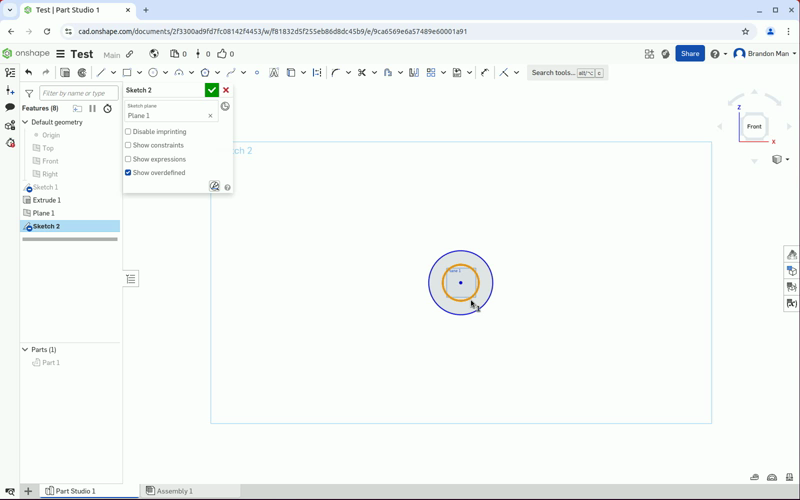
mouse_move(73, 352)
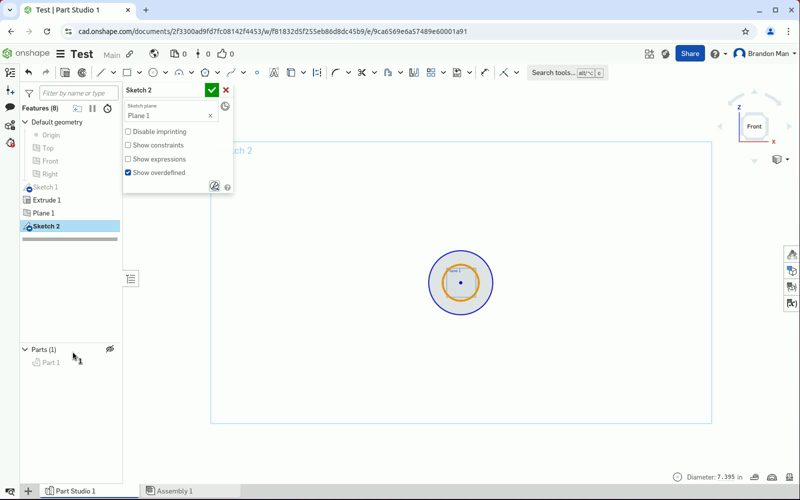
key(shift+y)
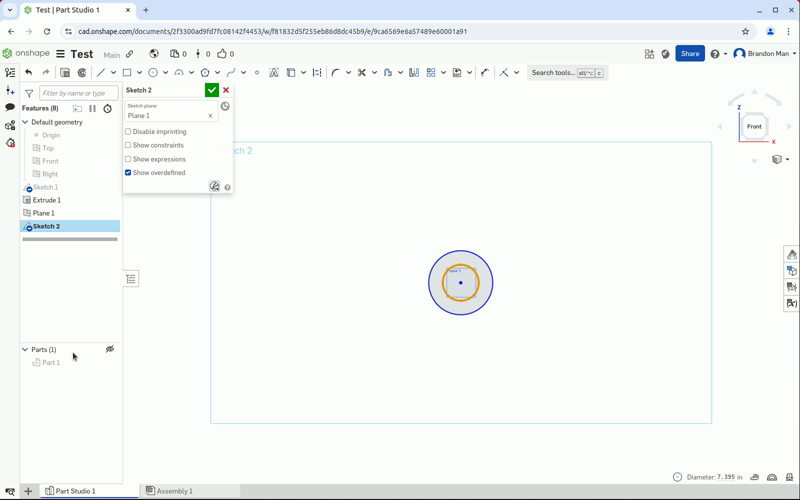
key(shift+e)
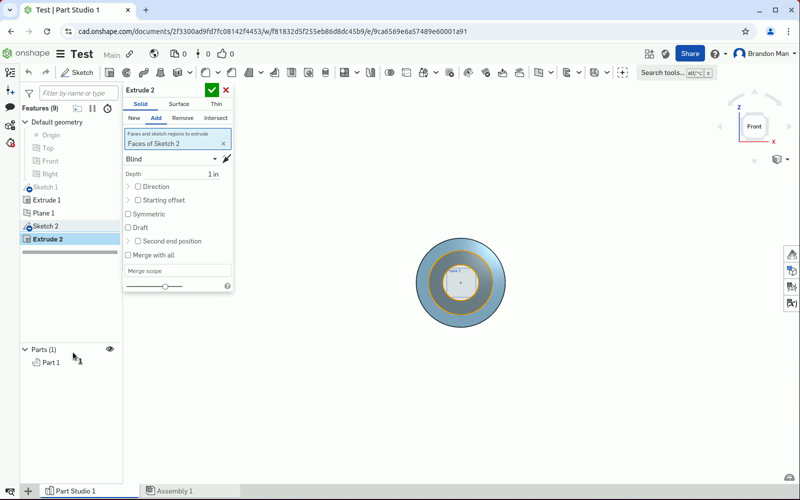
mouse_move(143, 106)
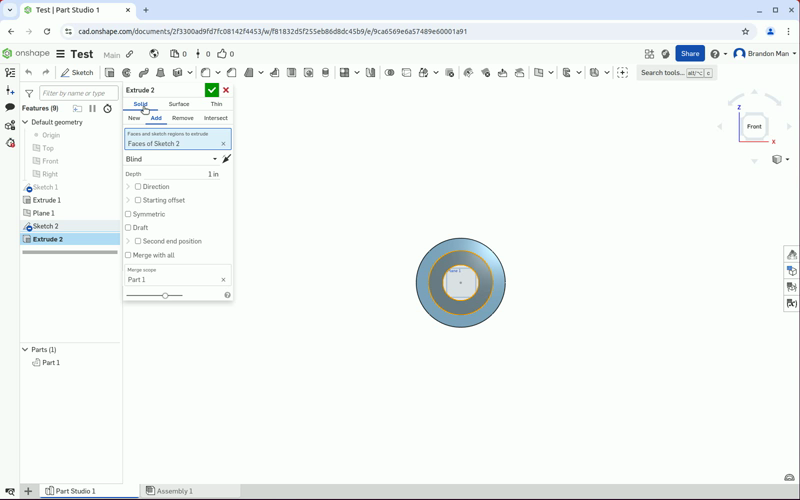
click(143, 106)
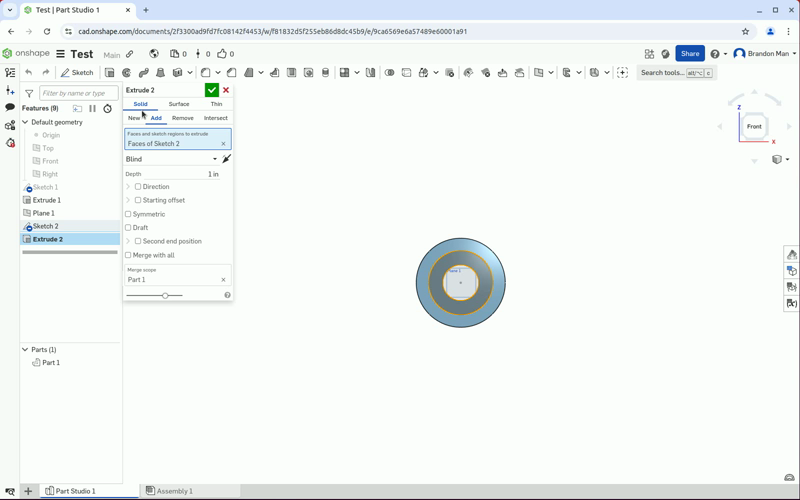
mouse_move(137, 120)
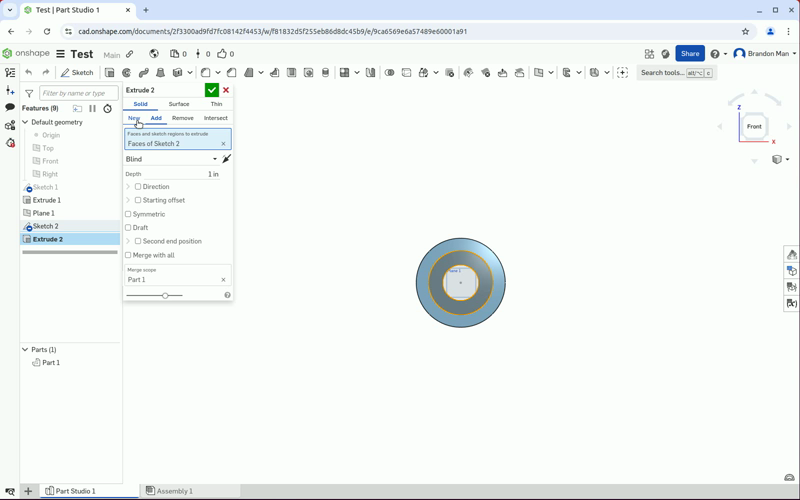
click(137, 120)
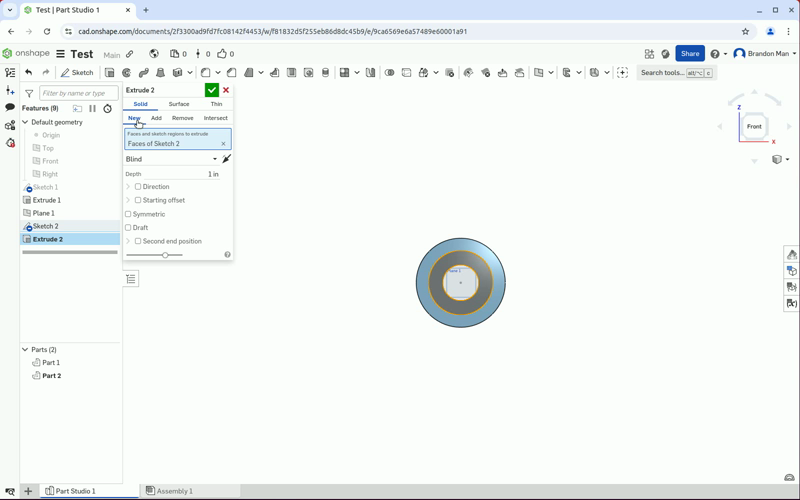
key(tab, 4)
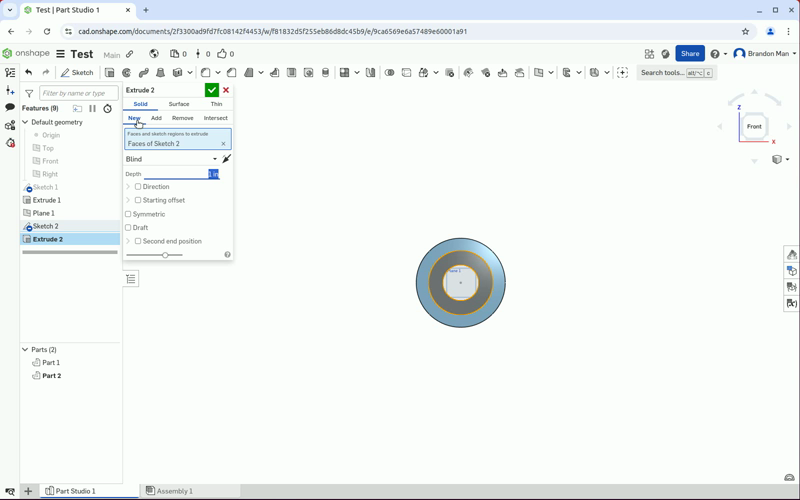
text(1.204)
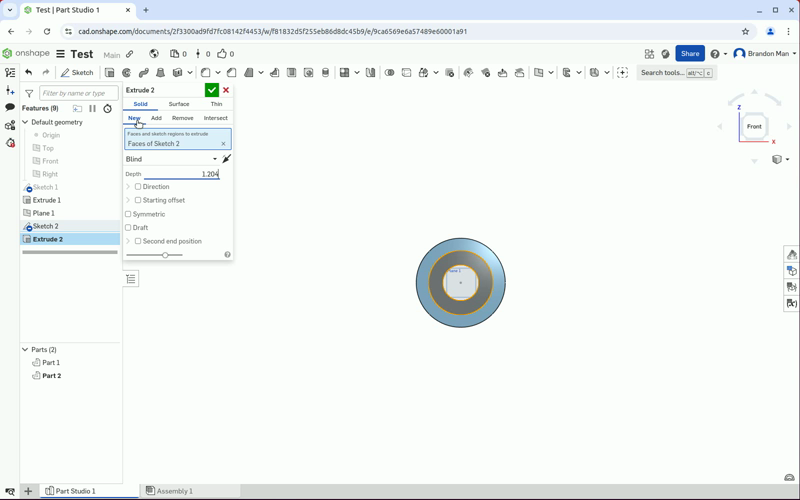
key(enter)
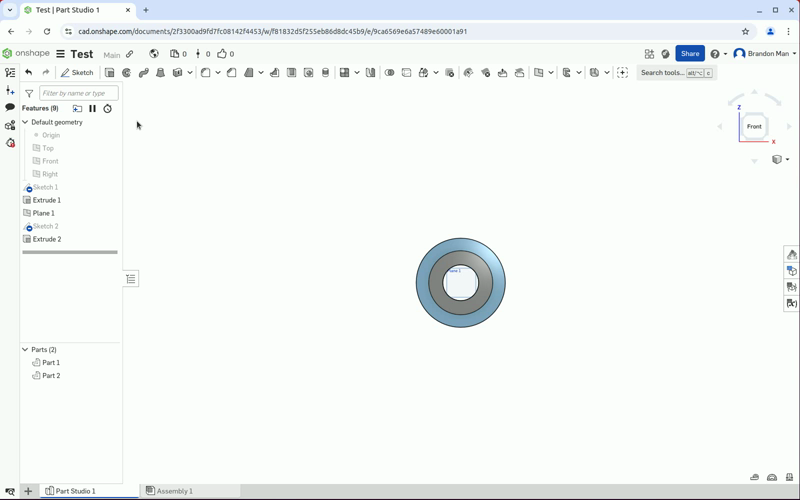
key(shift+h)
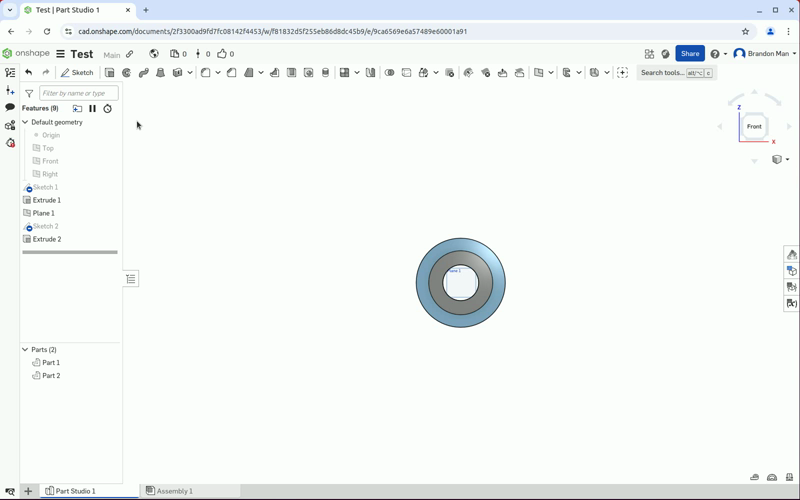
key(shift+h)
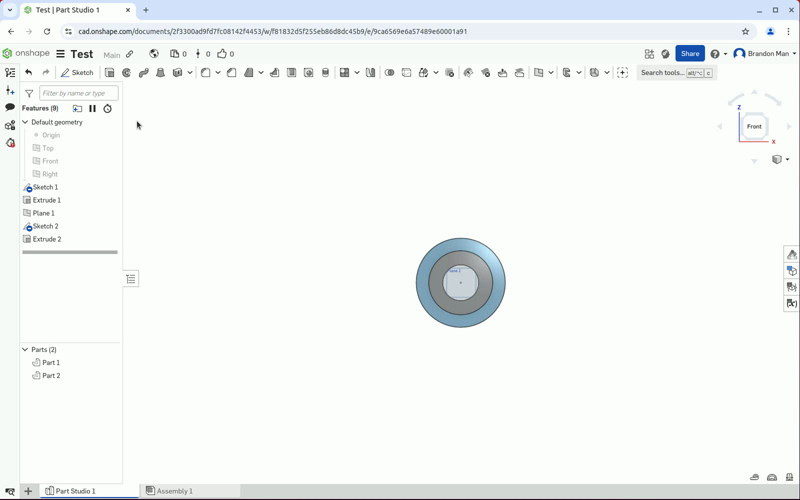
key(shift+7)
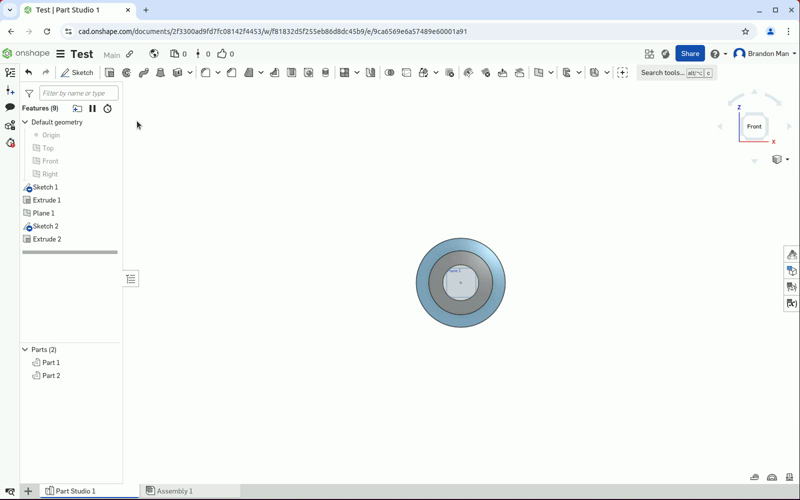
key(left, 2)
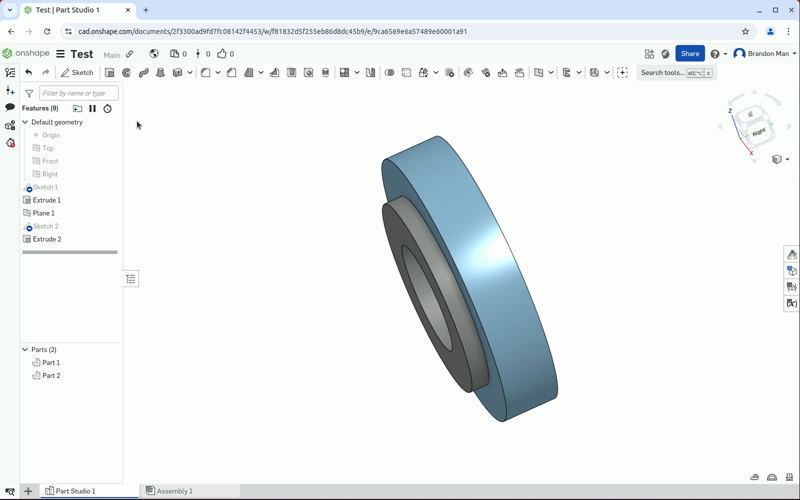
key(down, 2)
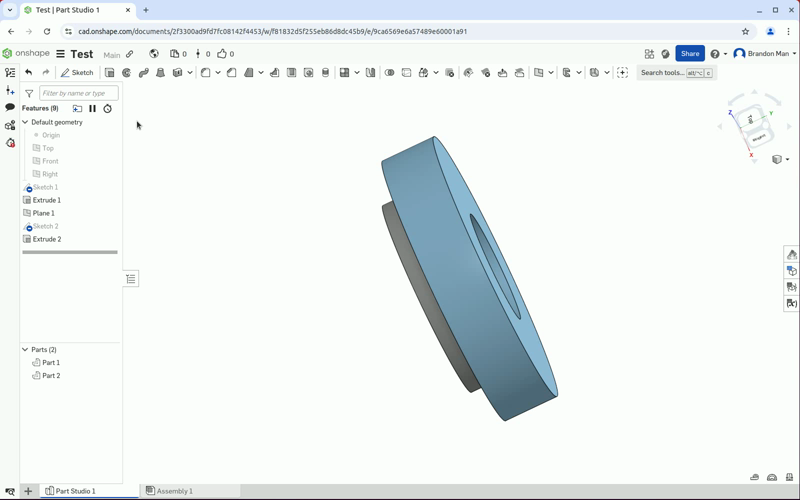
key(up, 2)
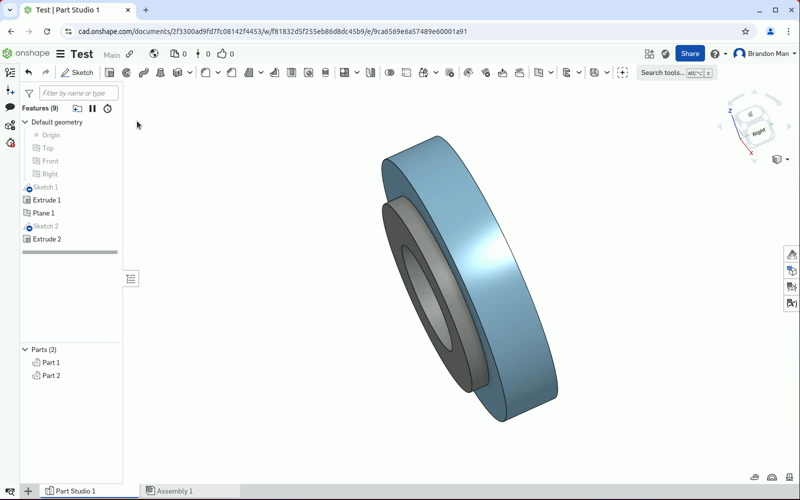
key(right, 2)
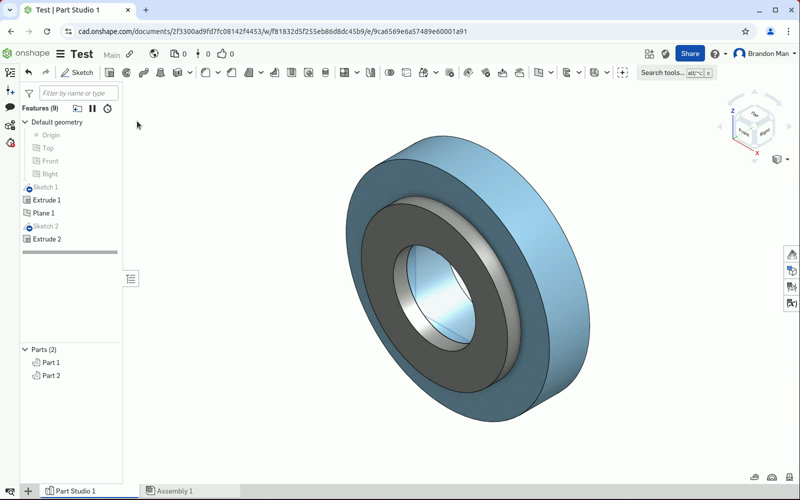
mouse_move(73, 189)
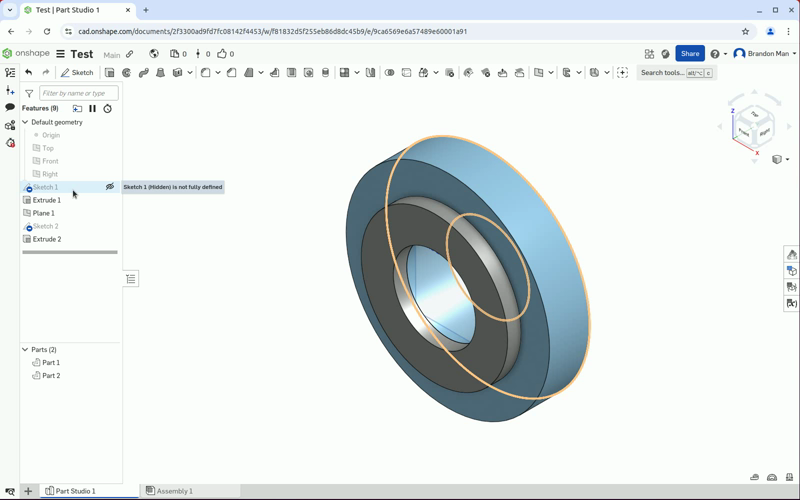
click(73, 189)